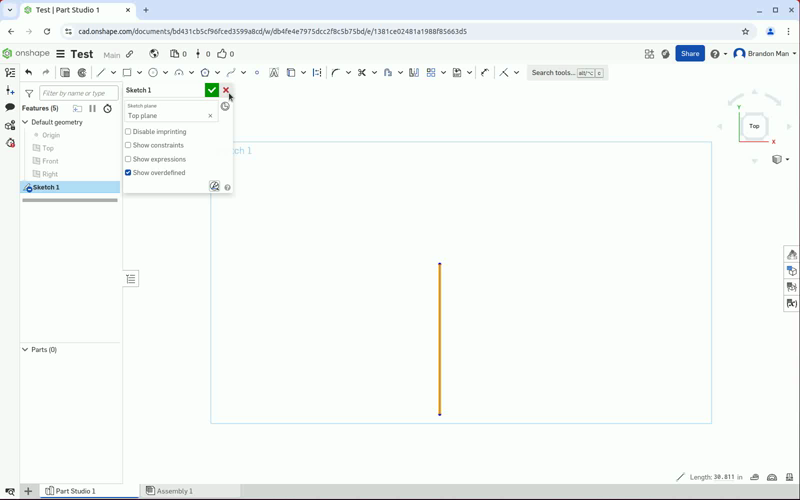
key(shift+h)
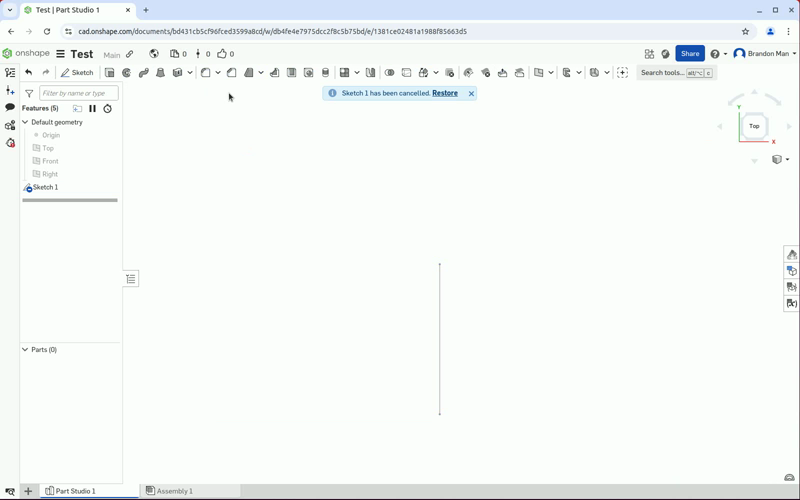
key(shift+s)
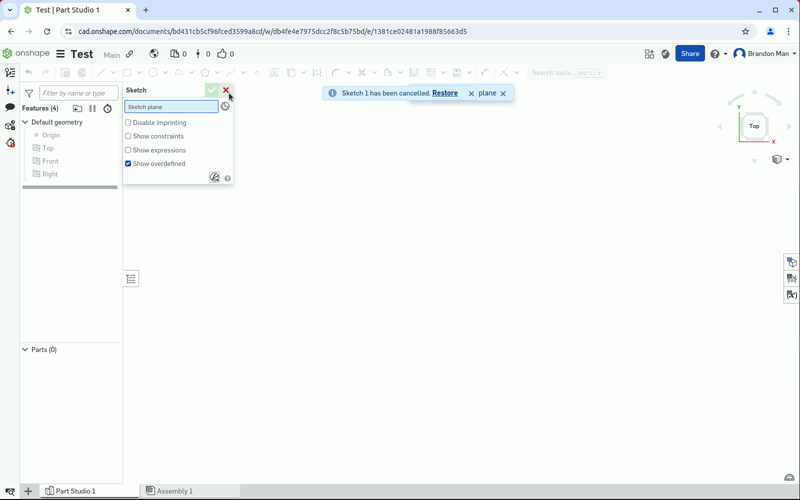
mouse_move(73, 150)
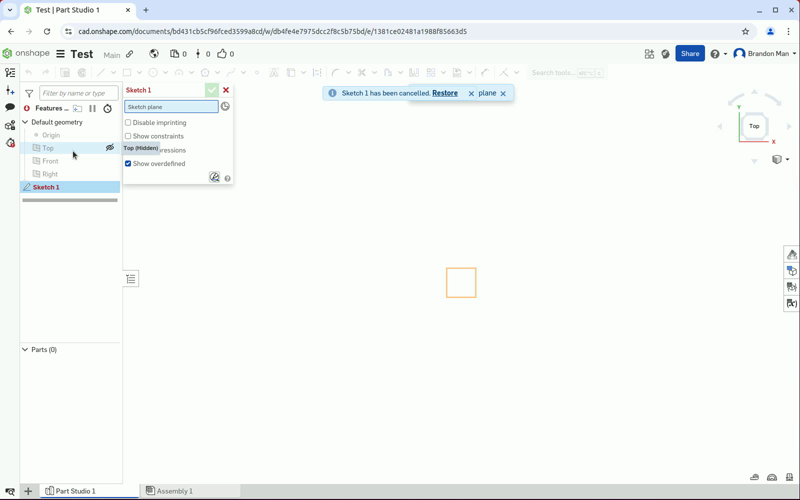
click(73, 150)
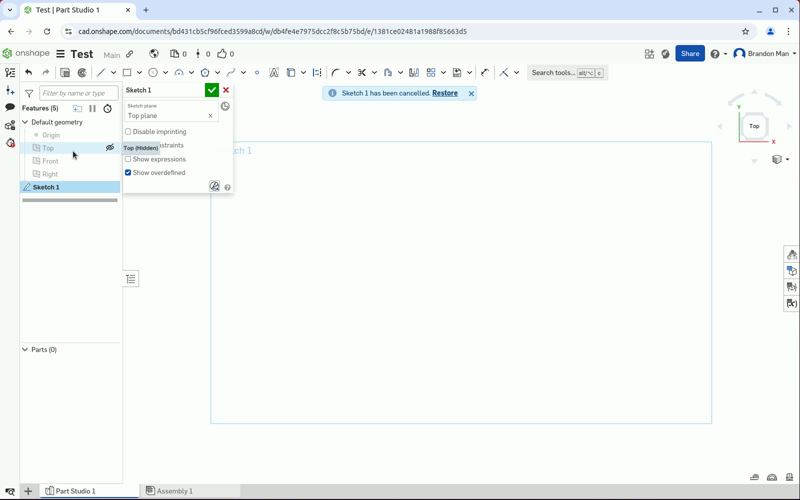
mouse_move(73, 352)
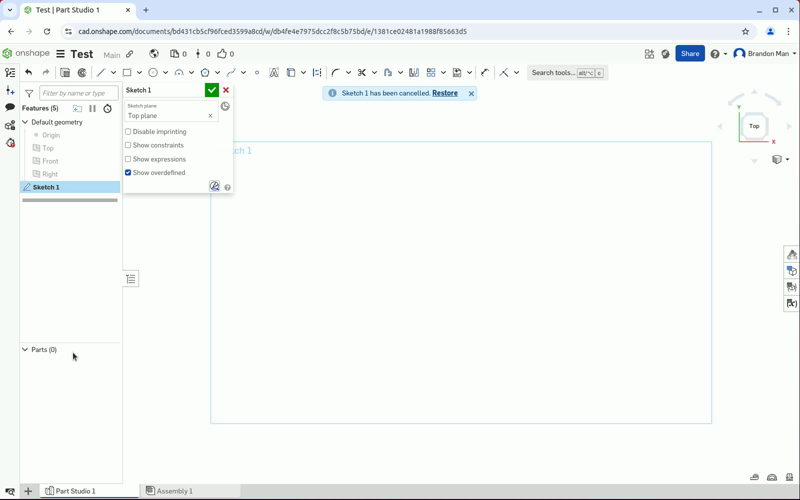
key(y)
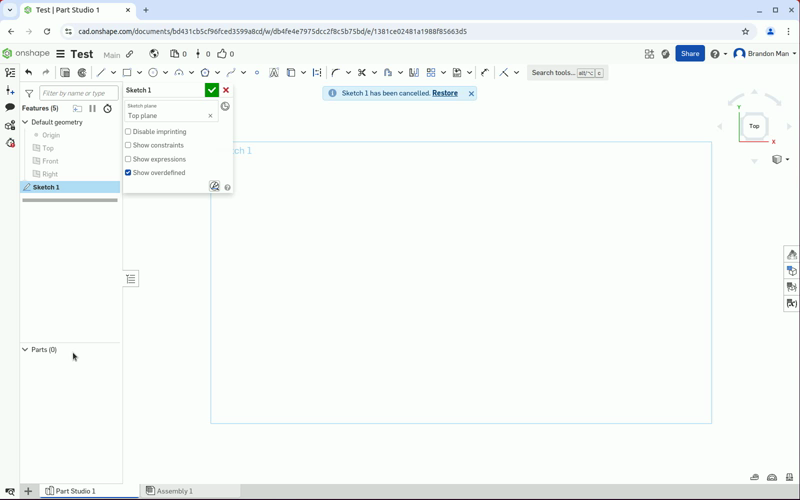
key(l)
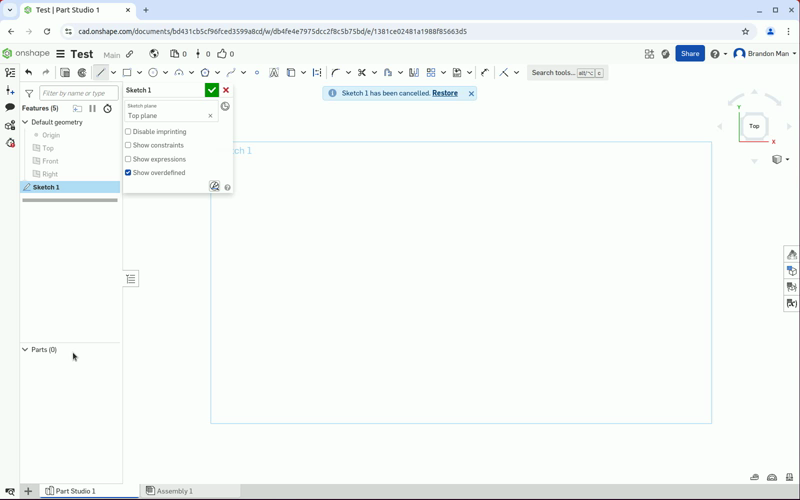
key_down(shift)
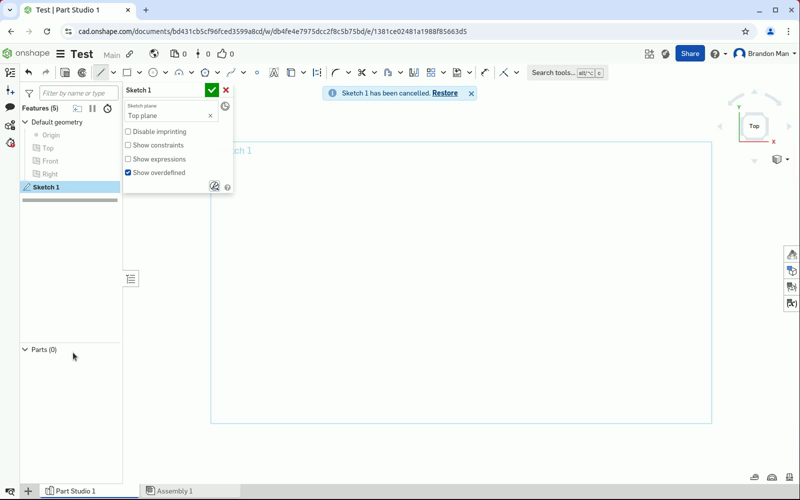
mouse_move(513, 276)
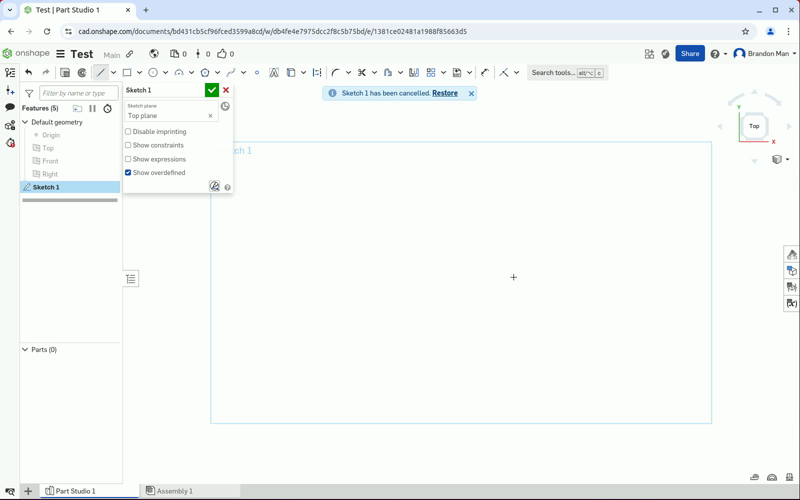
click(513, 276)
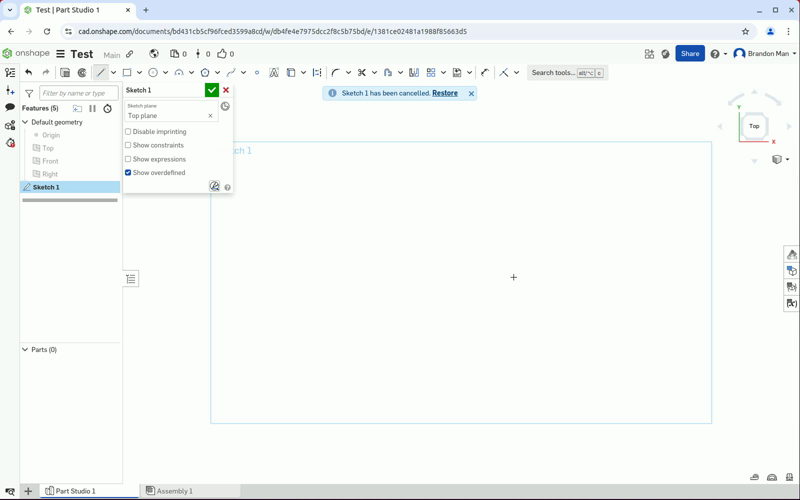
key_up(shift)
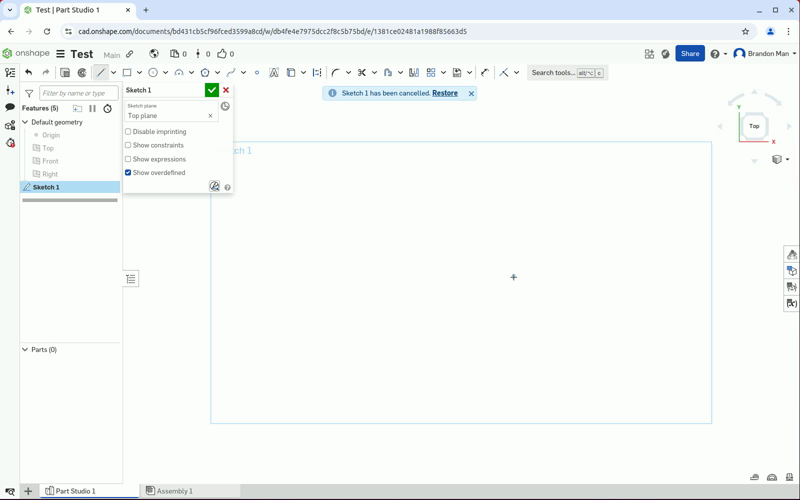
key_down(shift)
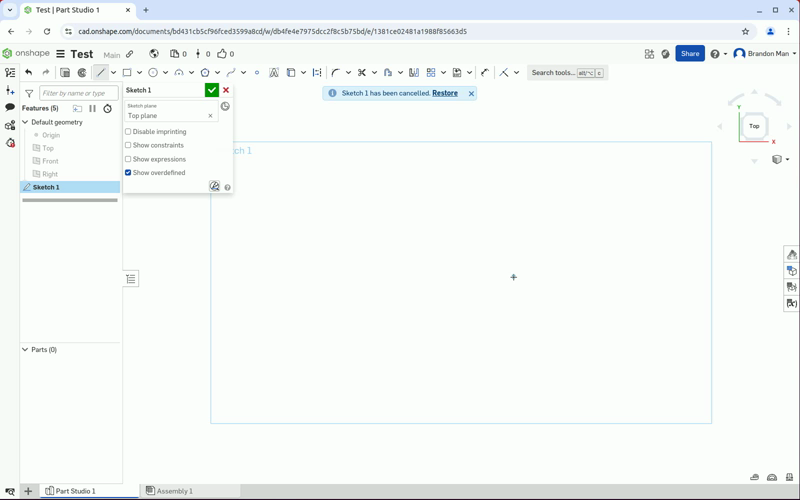
mouse_move(573, 276)
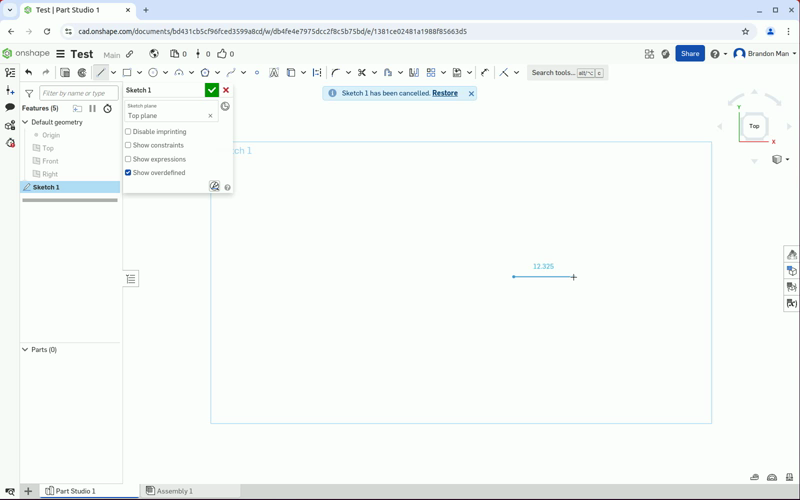
click(573, 276)
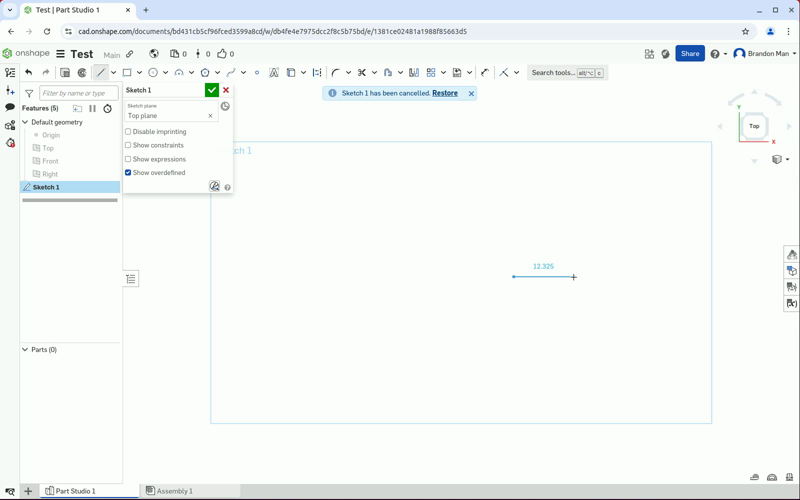
key_up(shift)
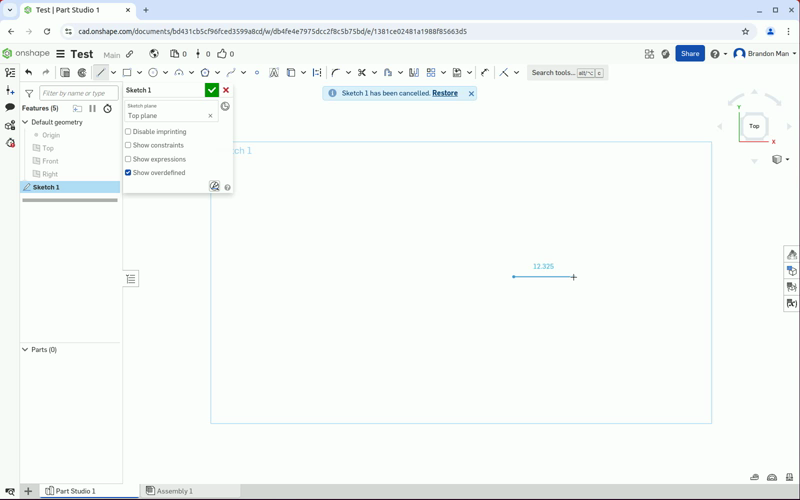
key_down(shift)
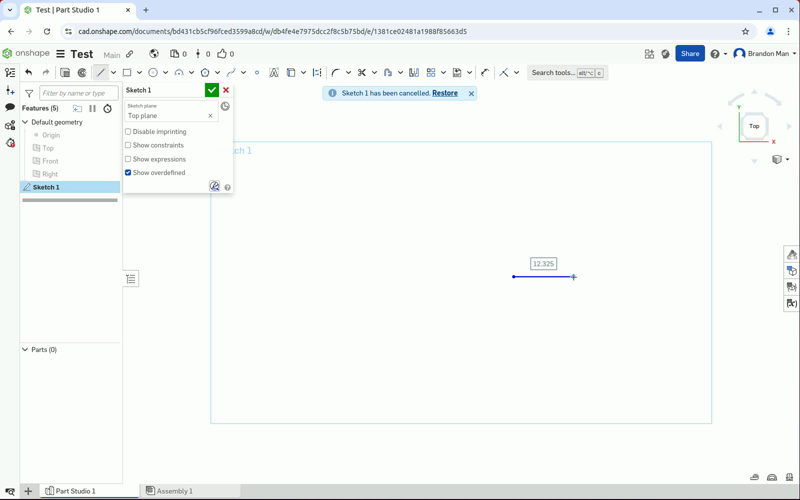
mouse_move(589, 276)
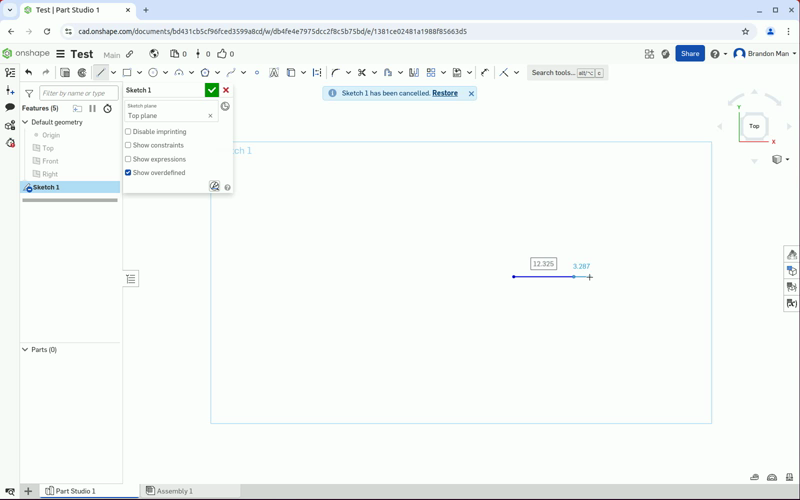
mouse_move(573, 234)
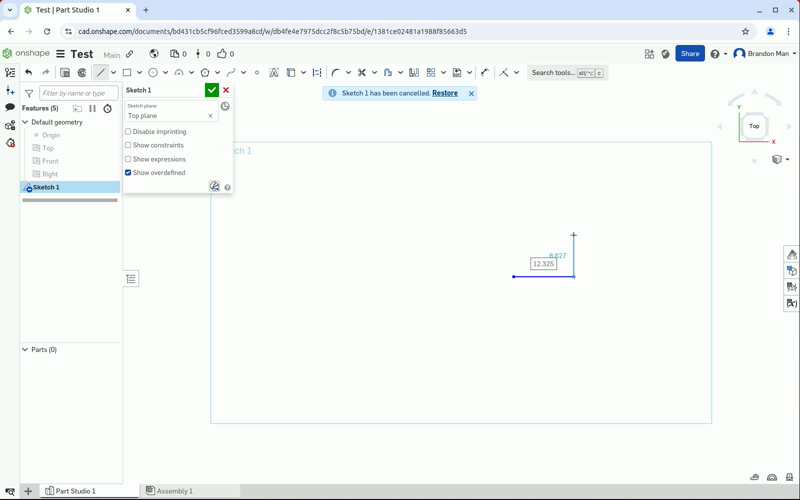
click(573, 234)
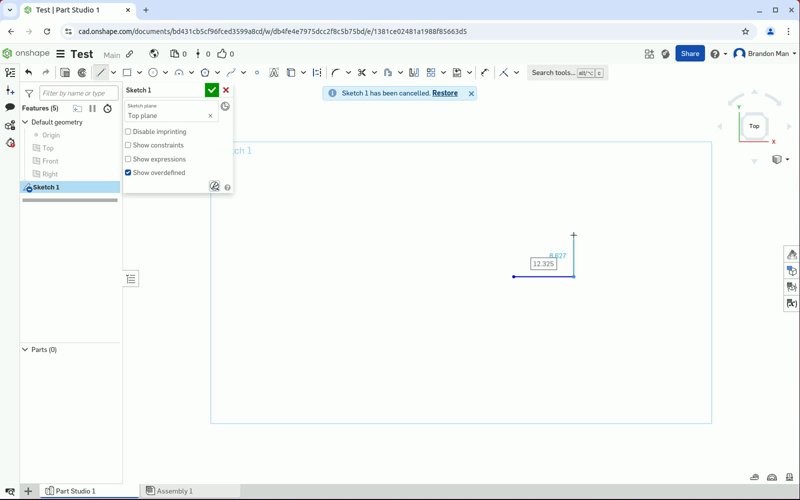
key_up(shift)
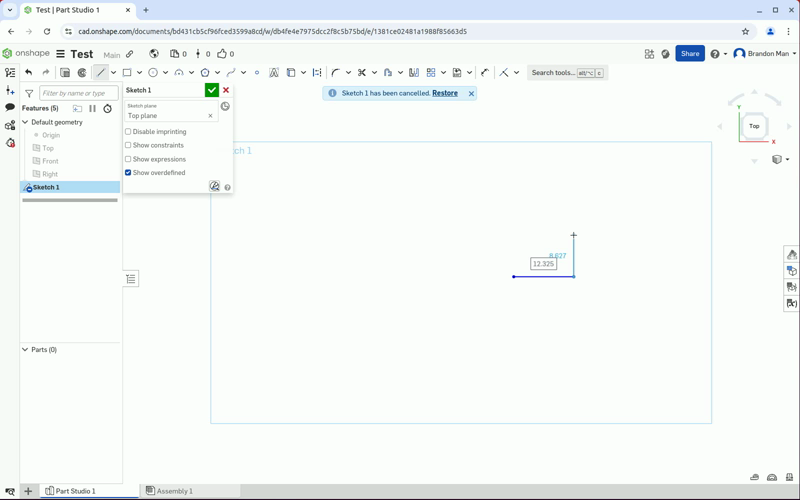
key_down(shift)
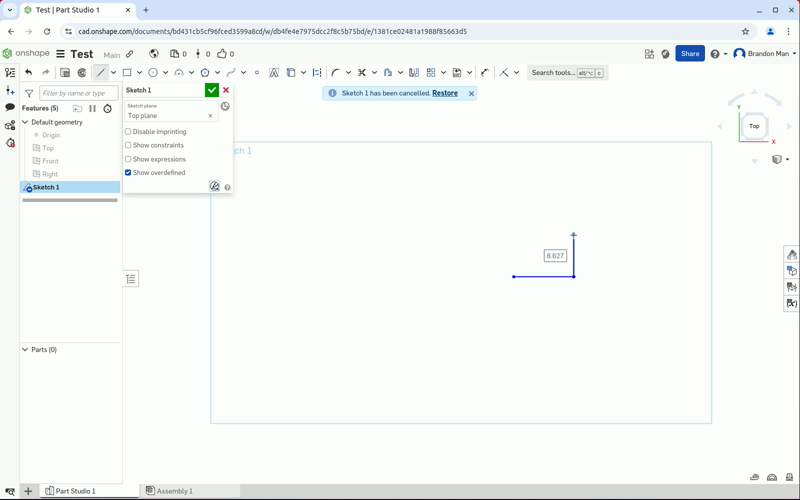
mouse_move(513, 234)
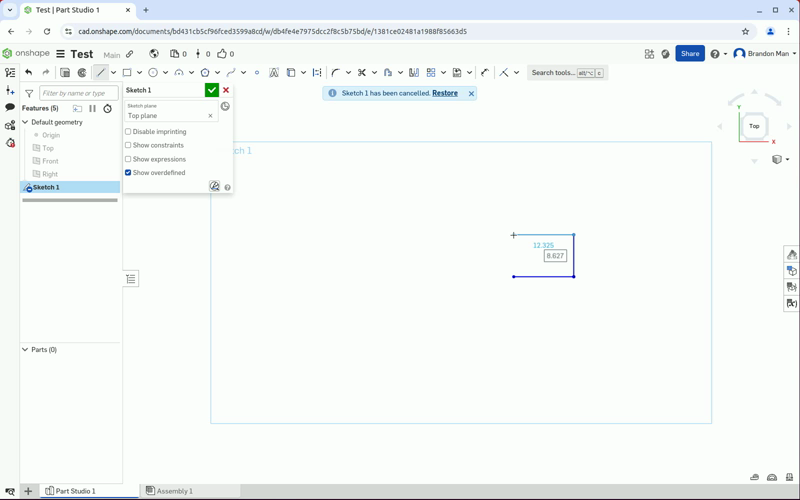
click(513, 234)
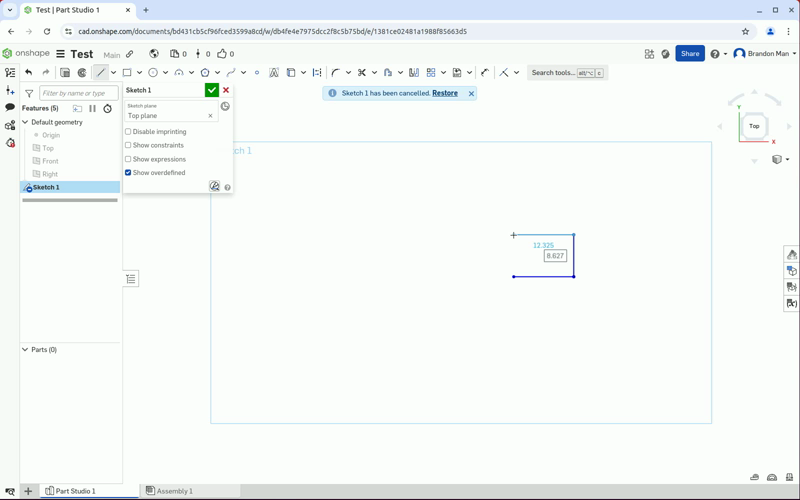
key_up(shift)
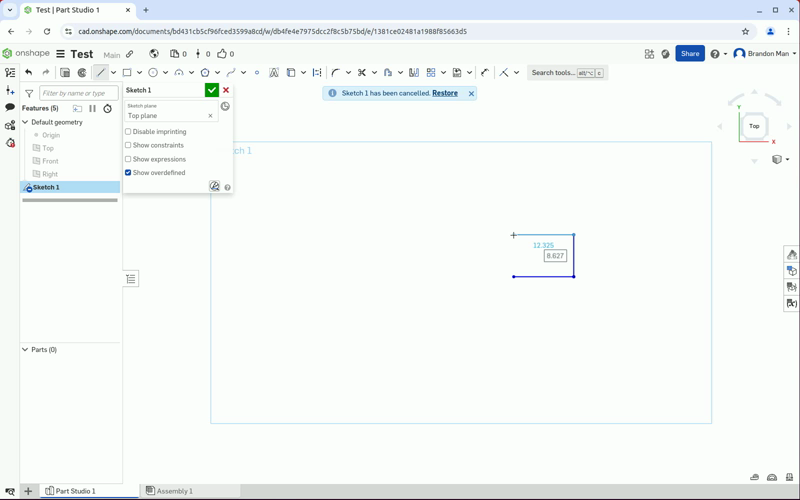
mouse_move(543, 234)
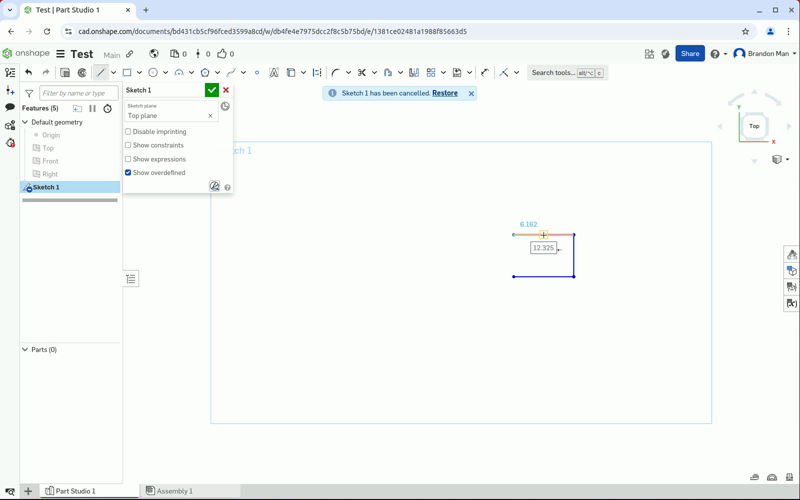
key_down(shift)
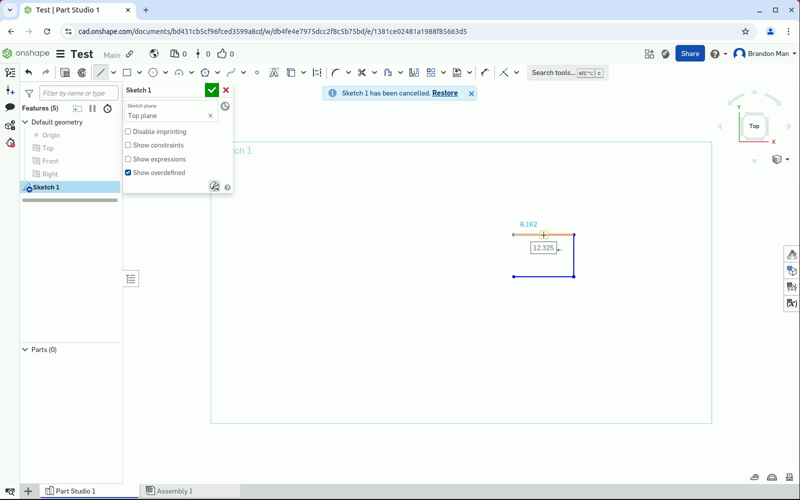
mouse_move(513, 276)
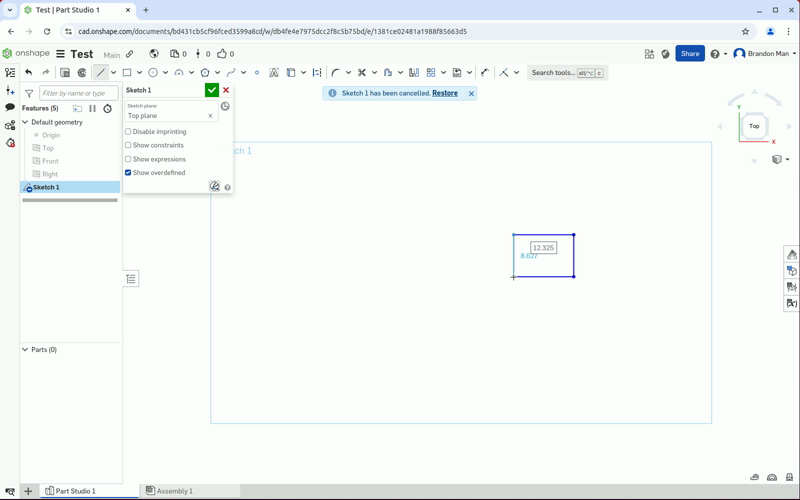
key_up(shift)
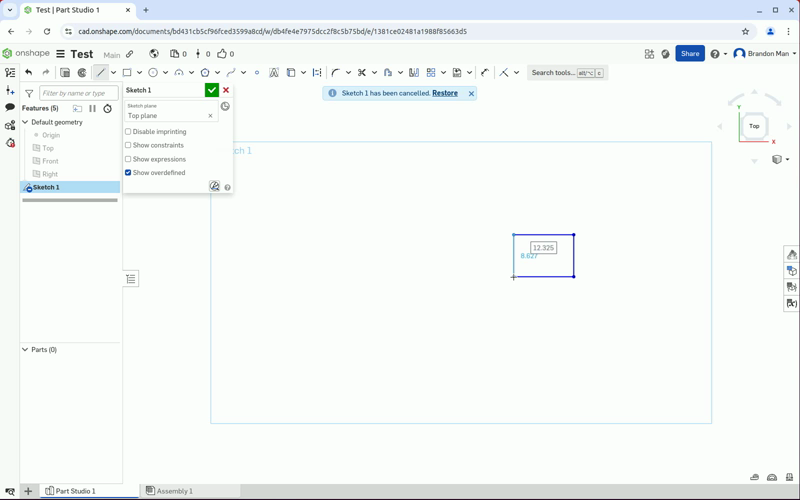
click(513, 276)
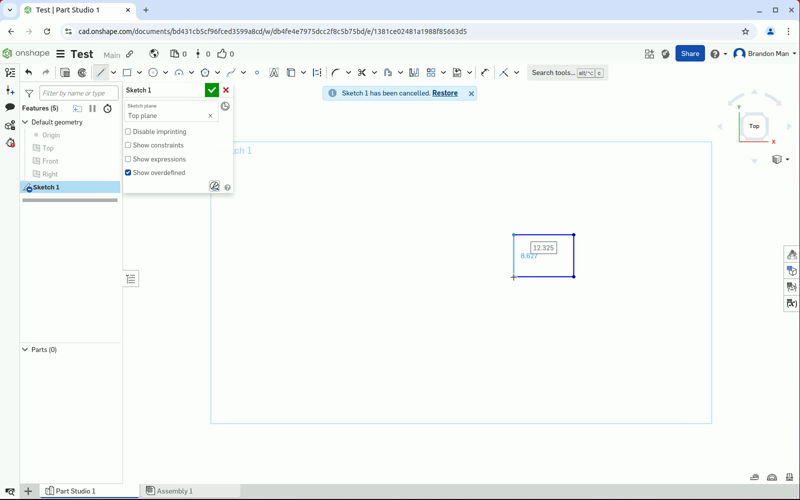
key(esc)
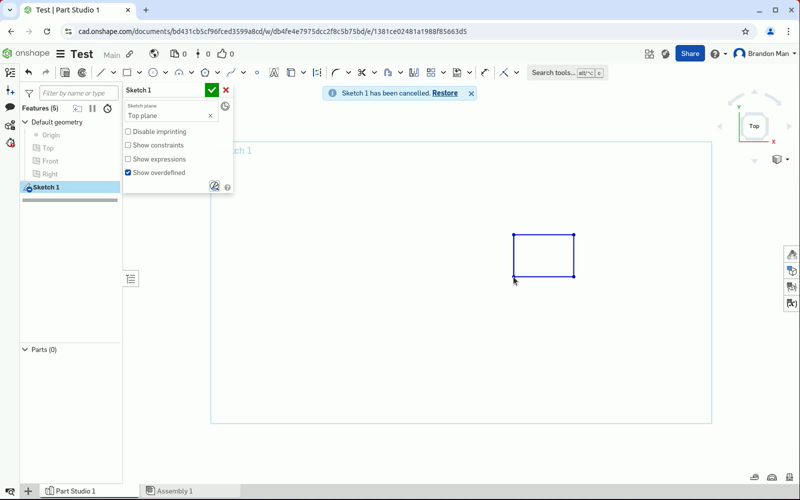
mouse_move(532, 261)
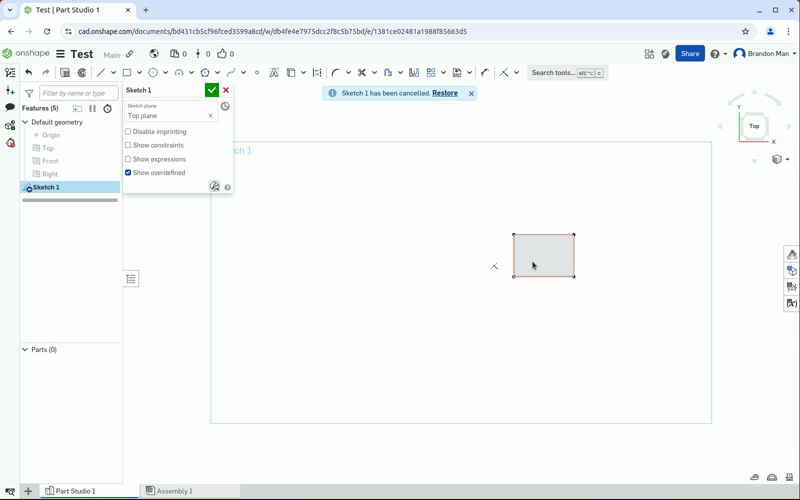
click(532, 261)
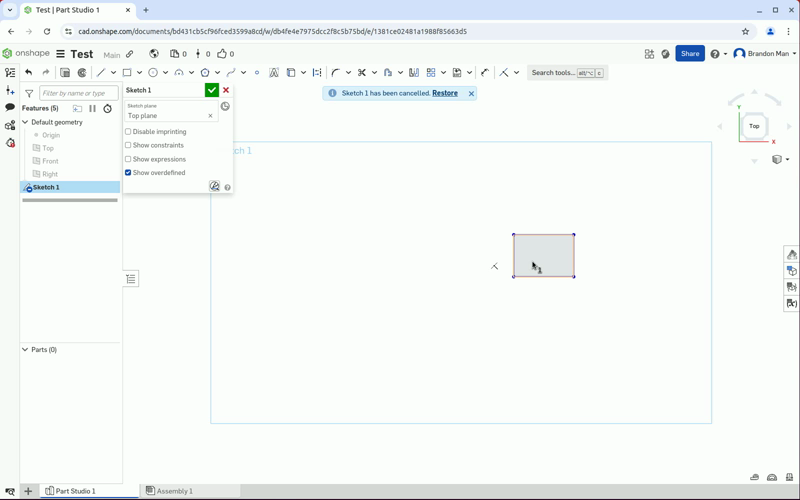
mouse_move(73, 352)
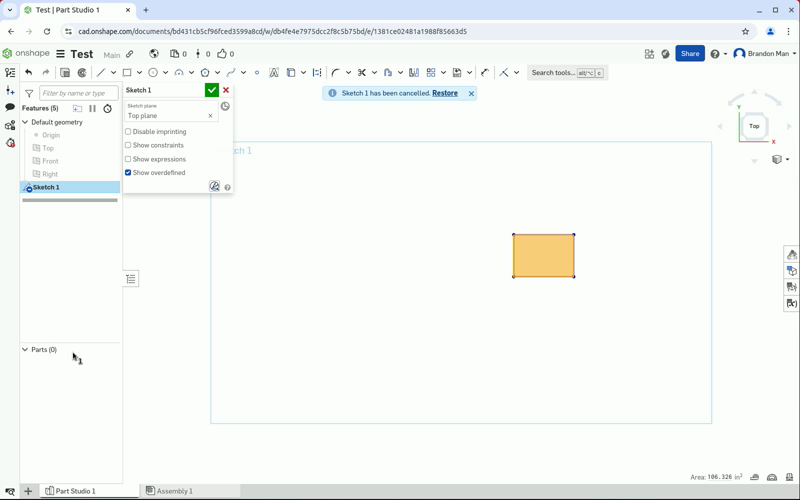
key(shift+y)
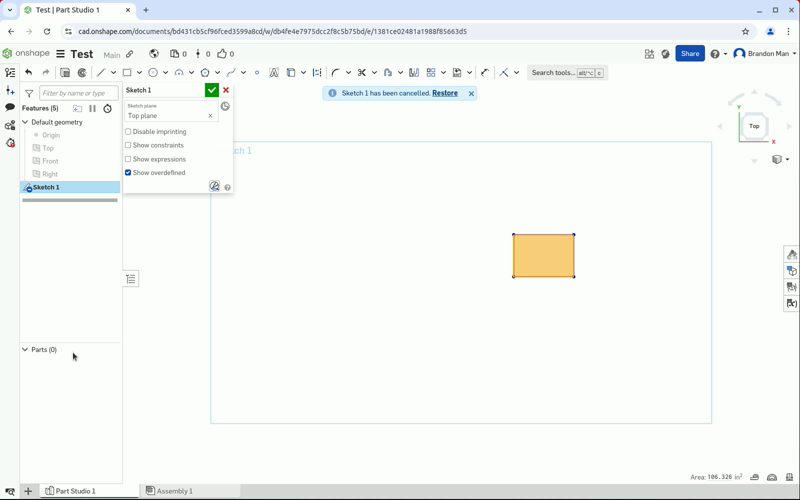
key(shift+e)
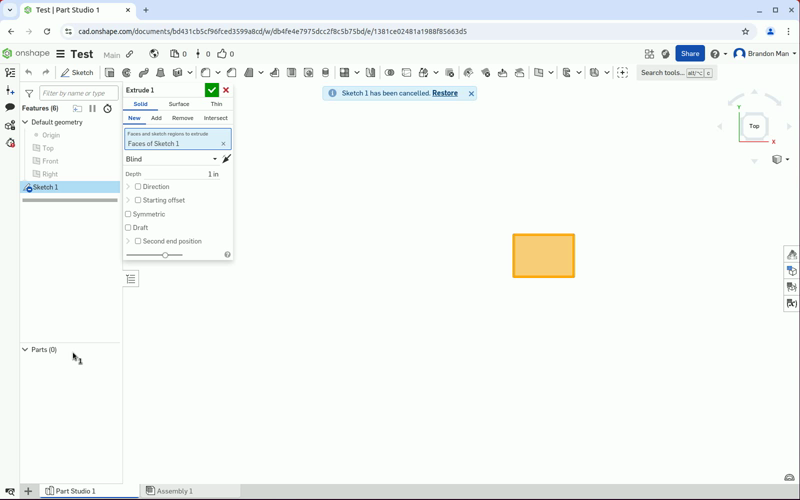
mouse_move(143, 106)
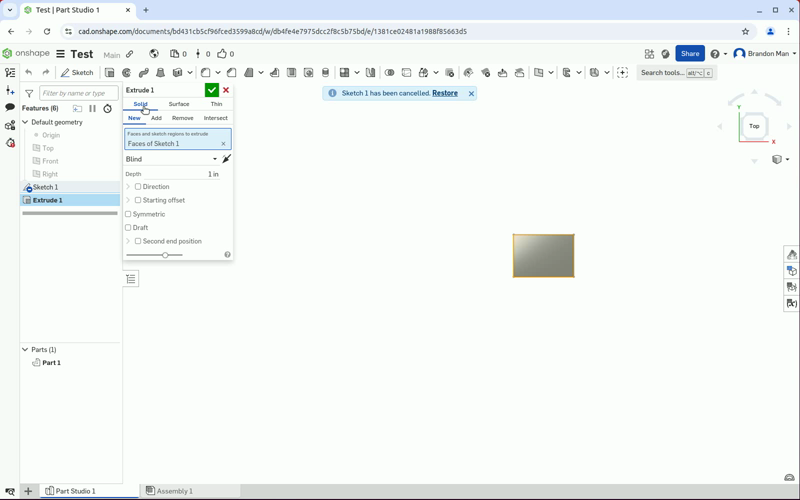
click(143, 106)
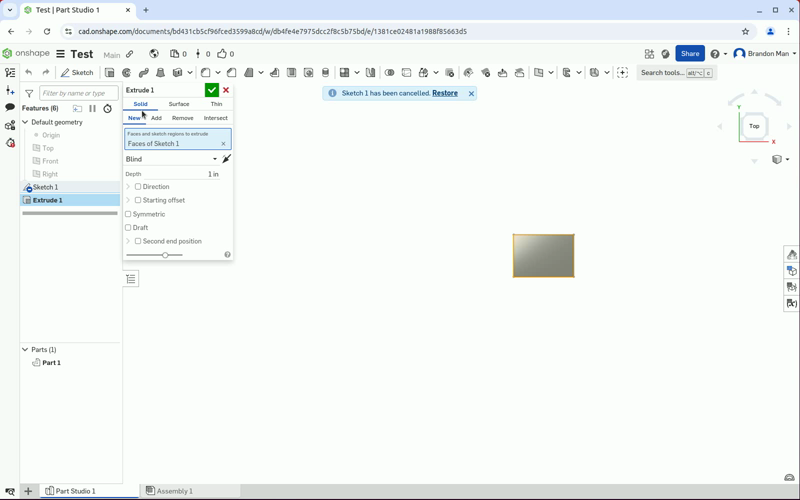
mouse_move(137, 120)
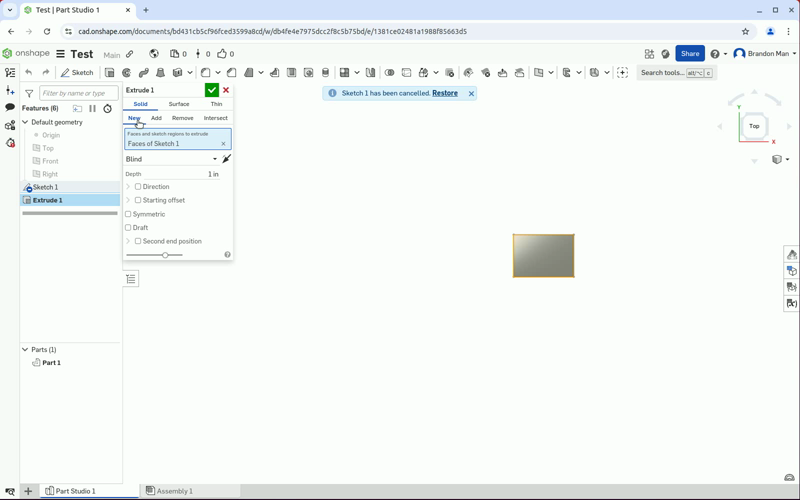
click(137, 120)
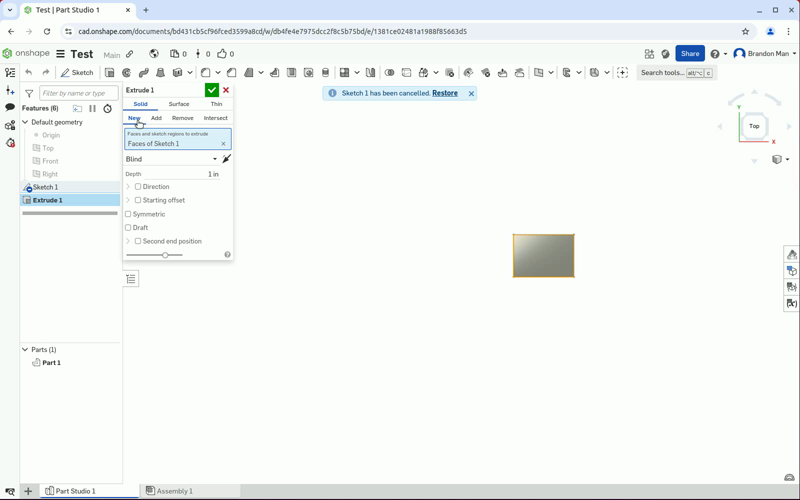
key(tab, 4)
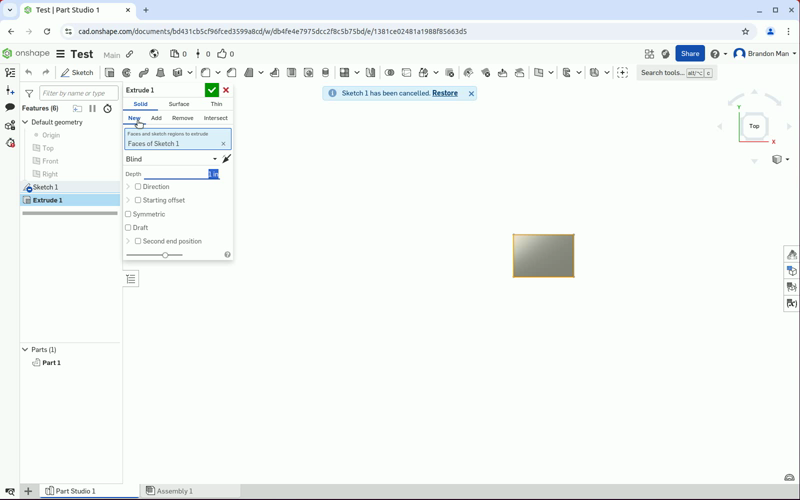
text(17.09)
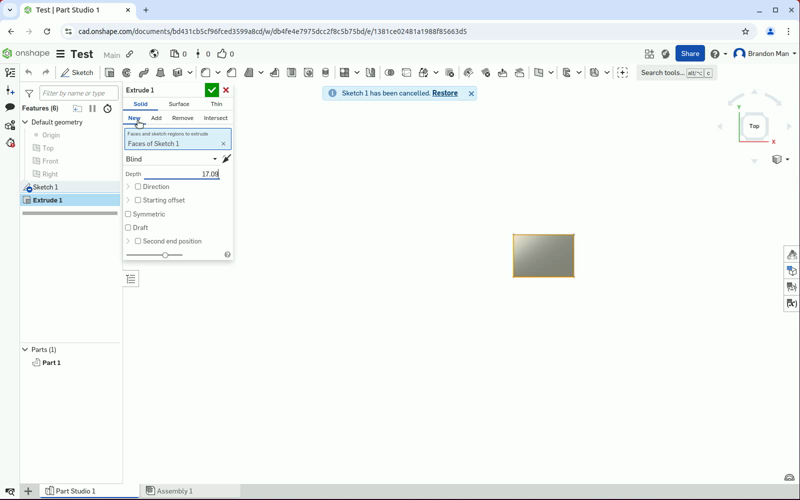
key(enter)
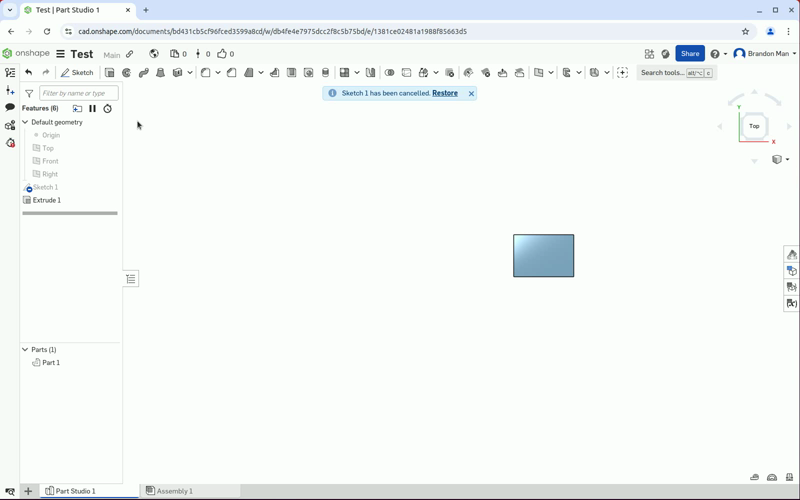
key(shift+h)
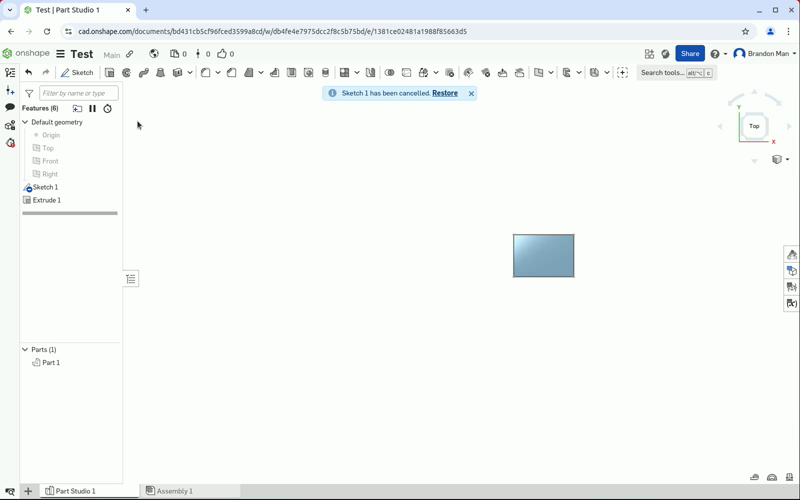
key(shift+h)
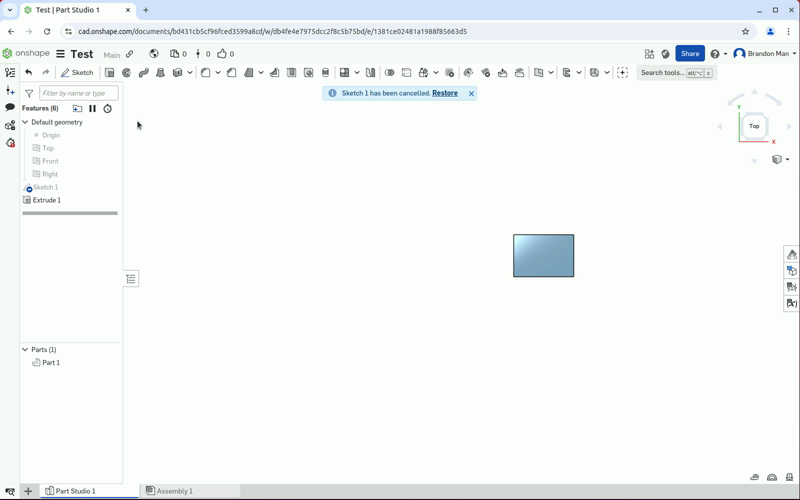
mouse_move(73, 189)
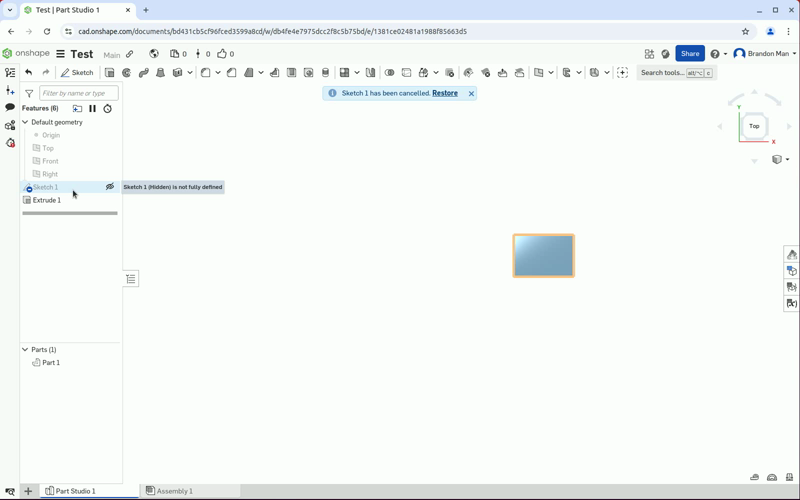
click(73, 189)
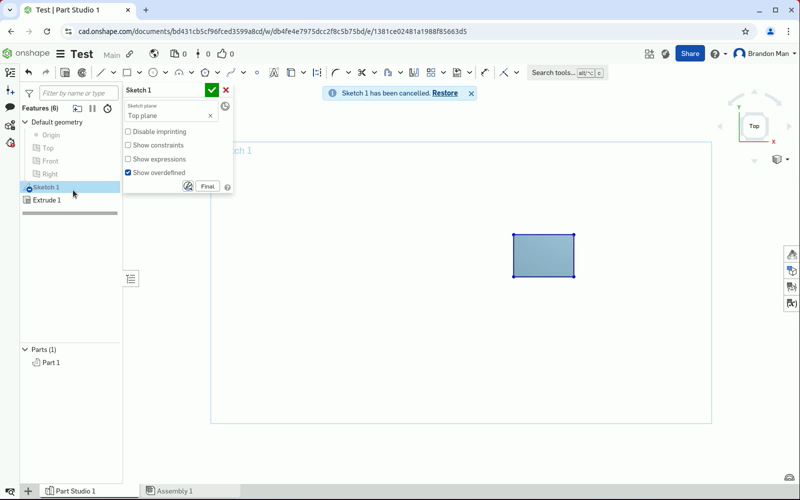
mouse_move(229, 92)
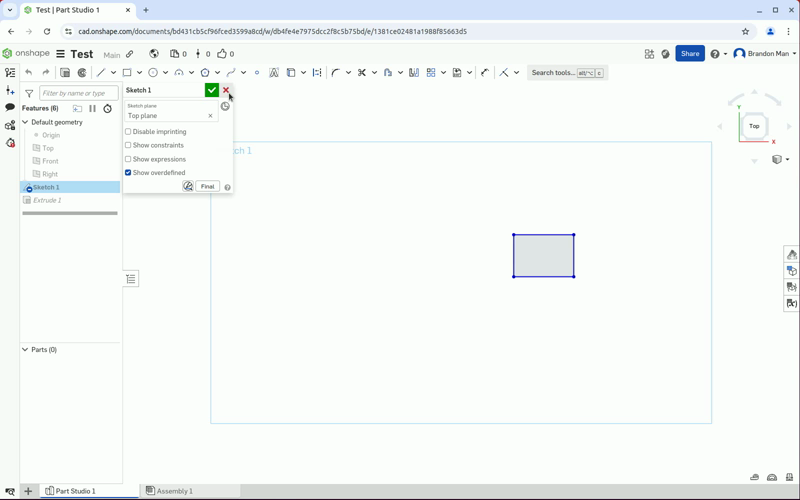
click(229, 92)
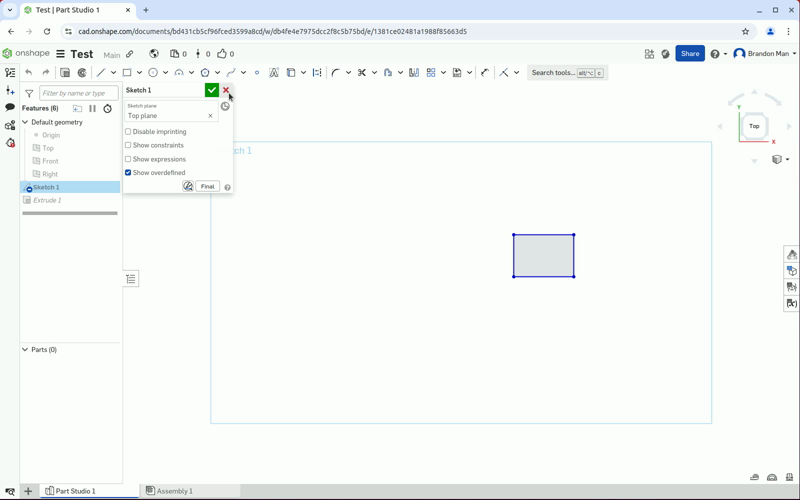
key(shift+s)
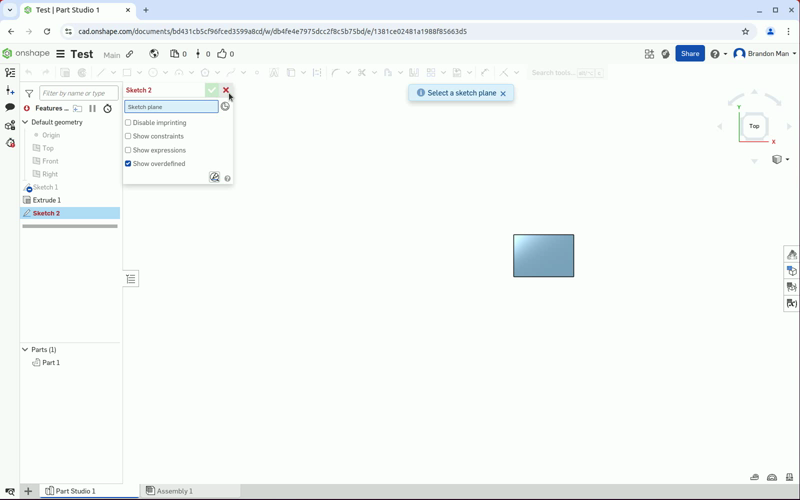
mouse_move(73, 150)
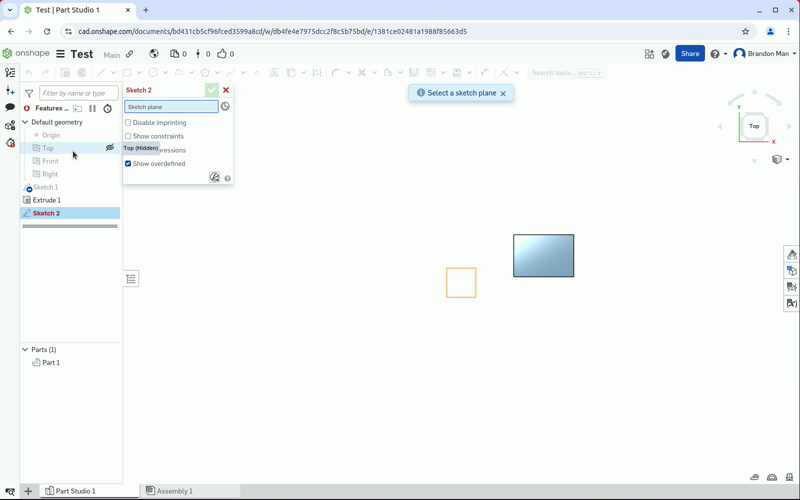
click(73, 150)
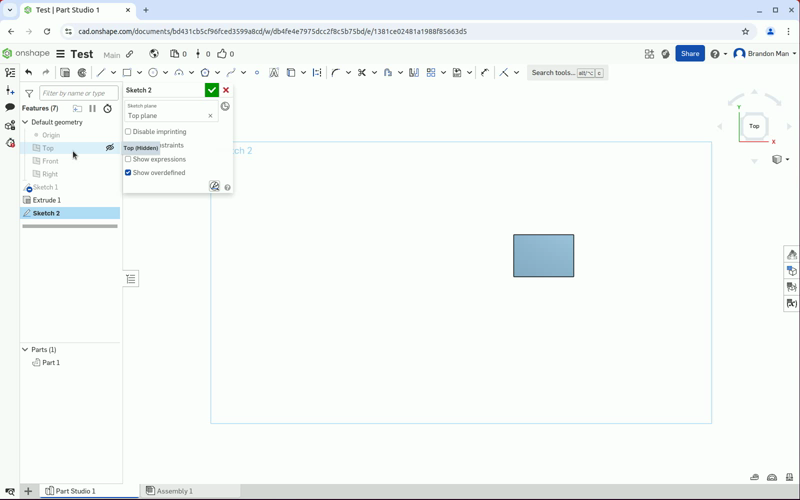
mouse_move(73, 352)
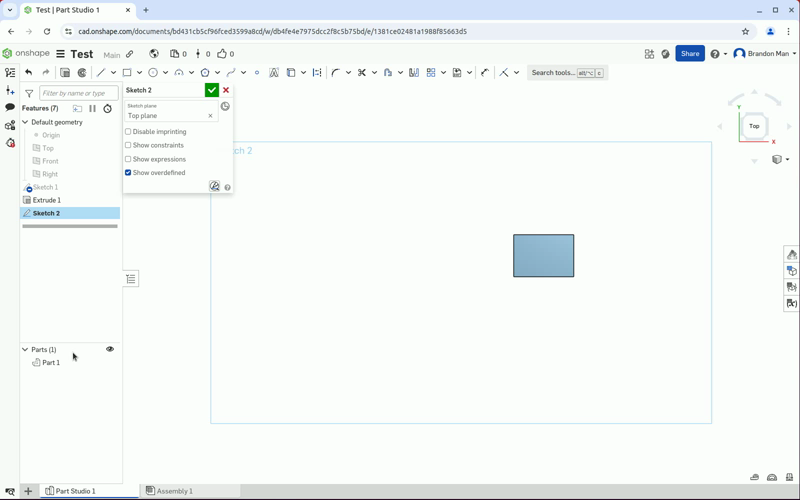
key(y)
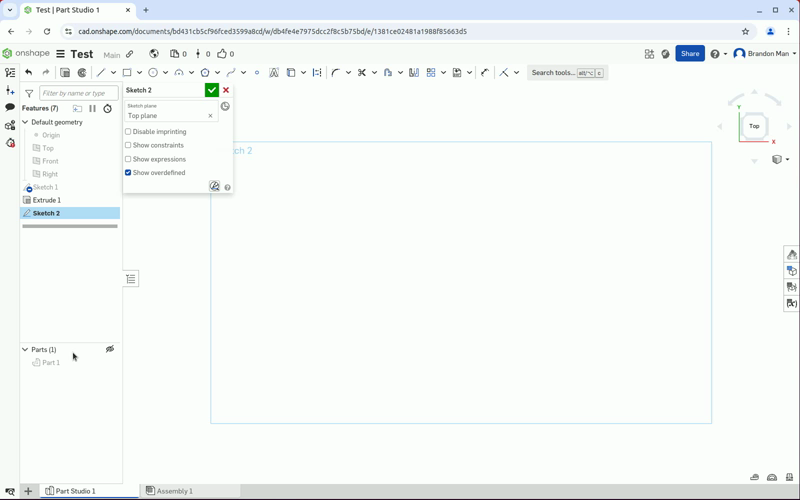
key(l)
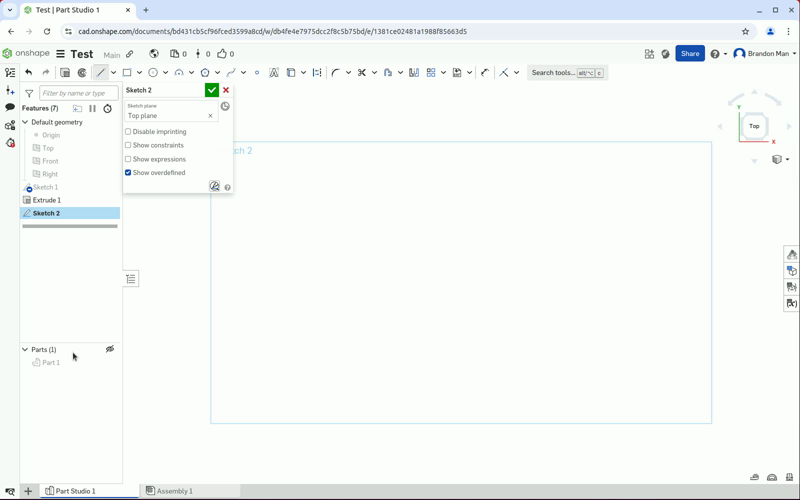
key_down(shift)
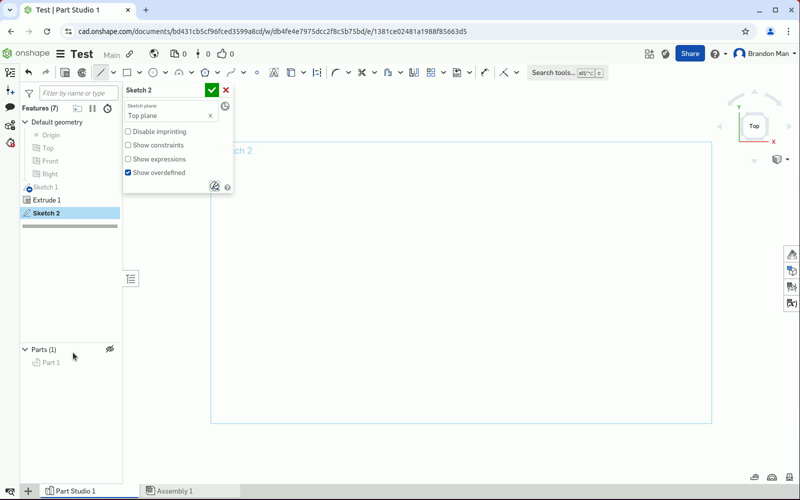
mouse_move(513, 276)
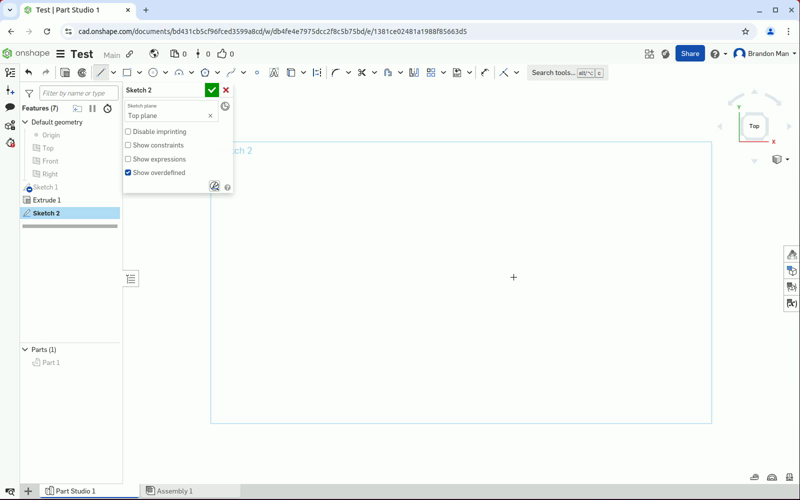
click(513, 276)
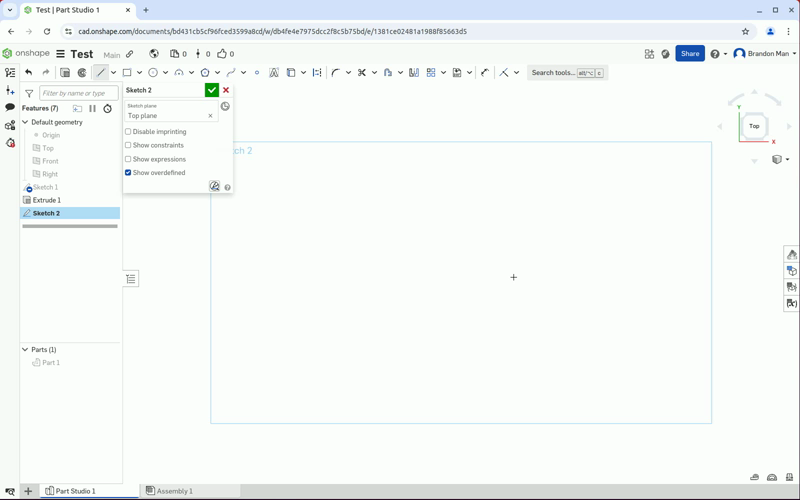
key_up(shift)
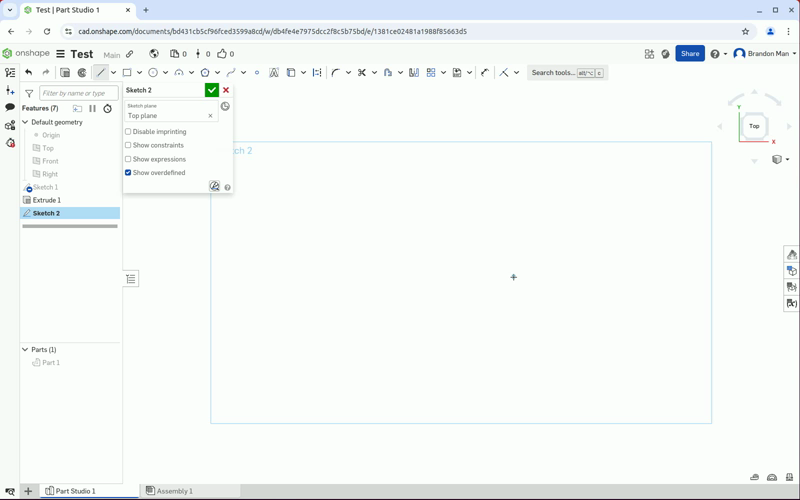
key_down(shift)
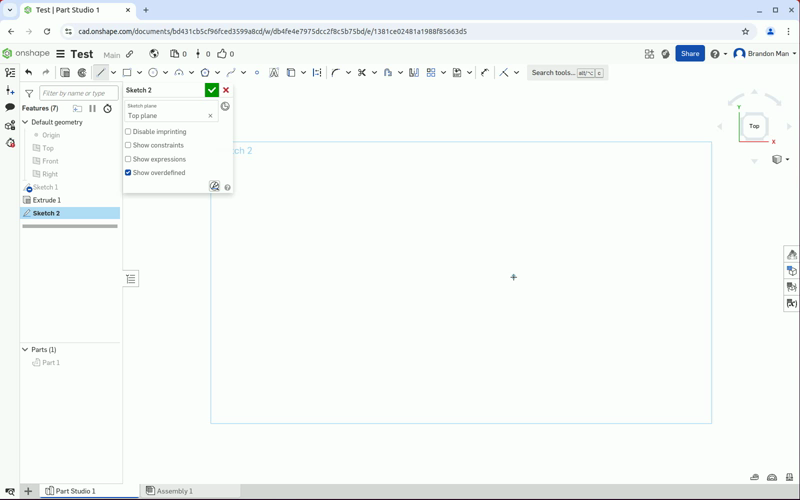
mouse_move(573, 276)
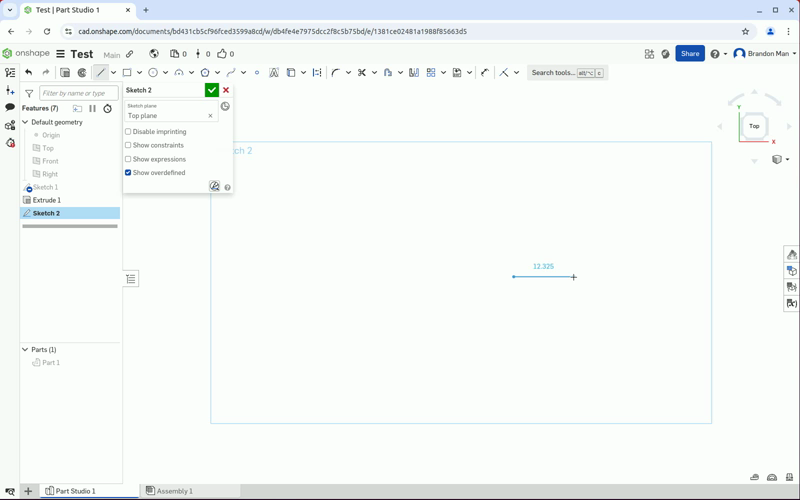
click(573, 276)
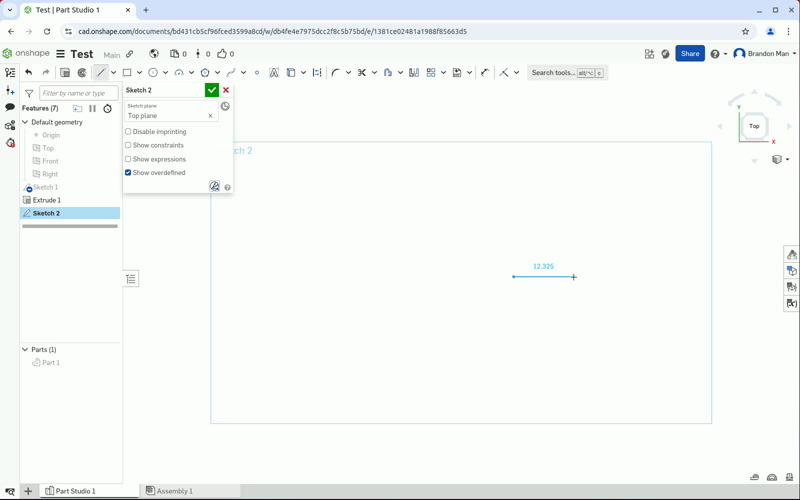
key_up(shift)
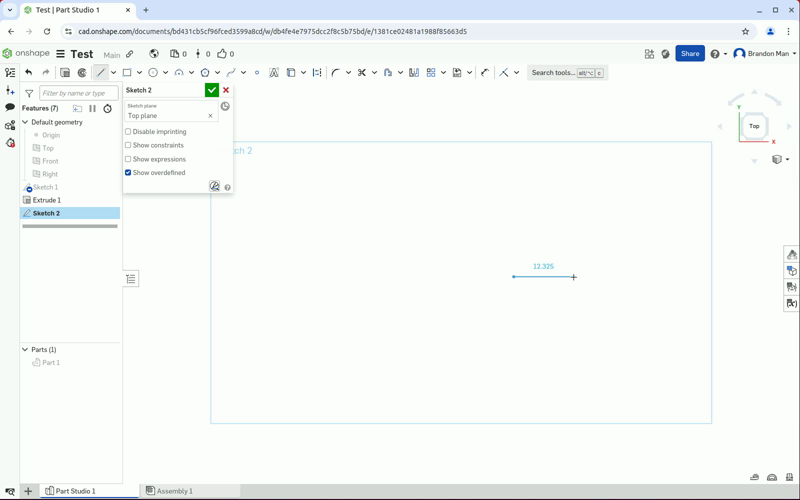
key_down(shift)
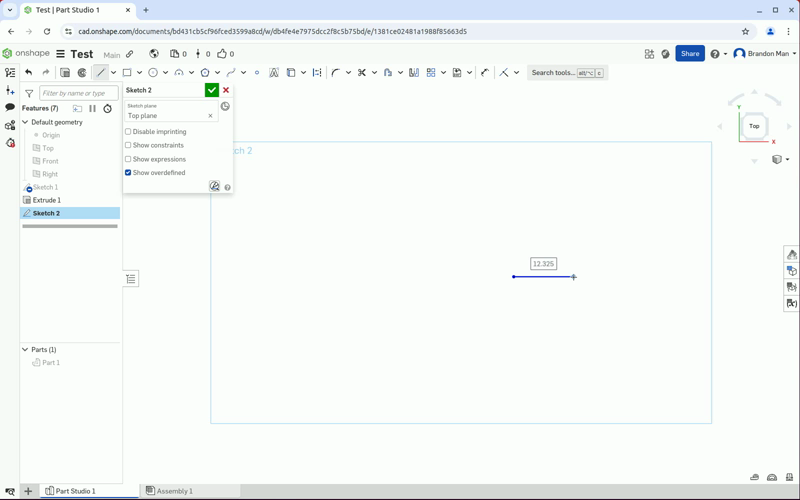
mouse_move(589, 276)
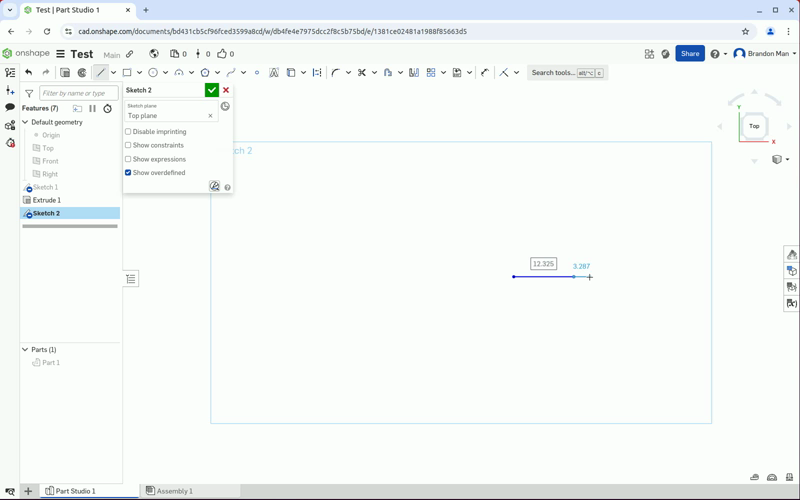
mouse_move(573, 234)
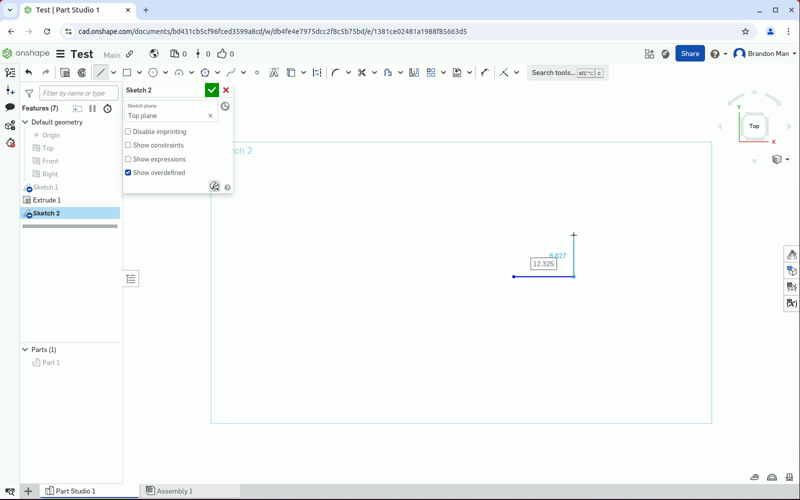
click(573, 234)
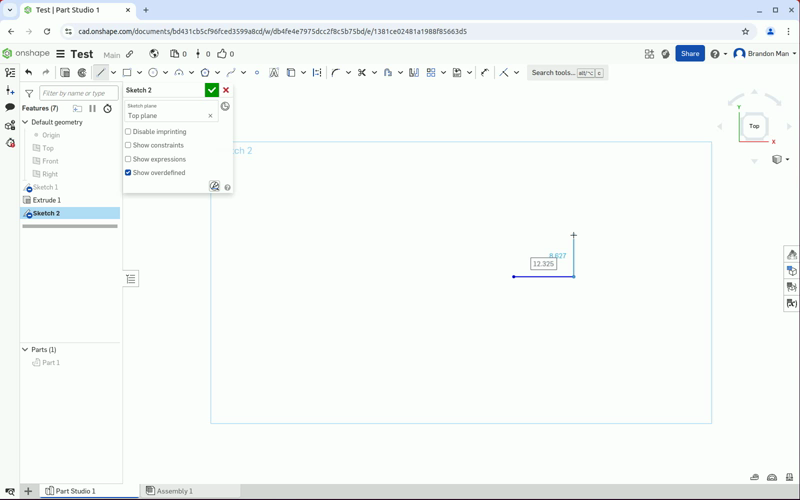
key_up(shift)
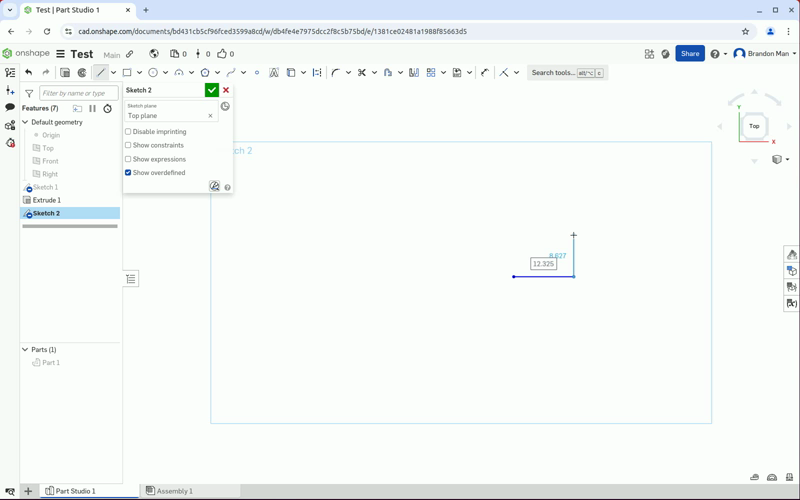
key_down(shift)
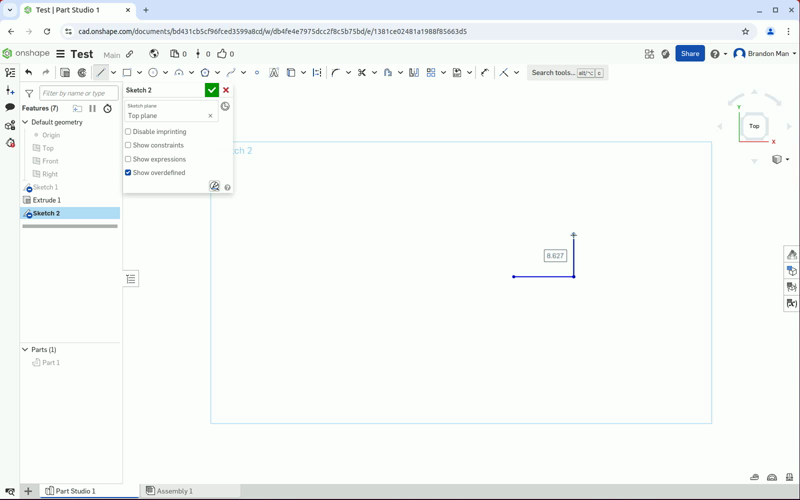
mouse_move(513, 234)
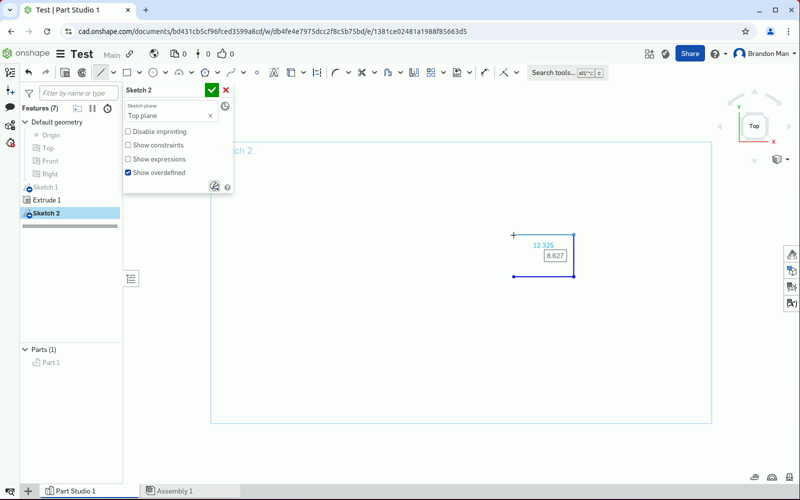
click(513, 234)
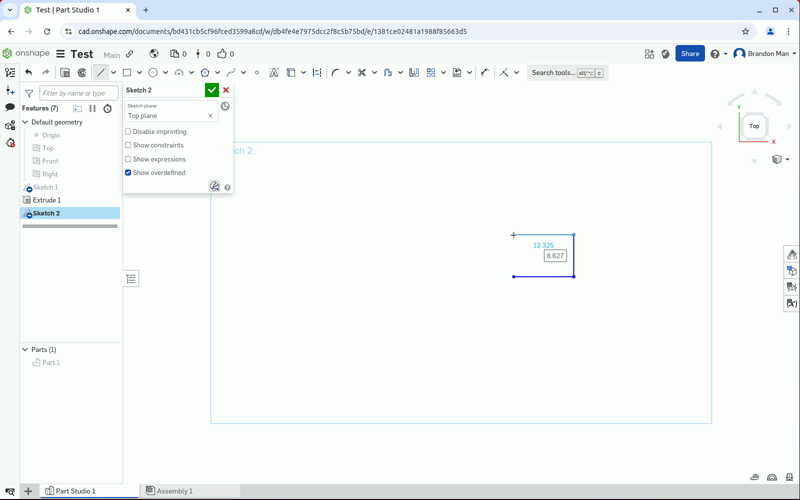
key_up(shift)
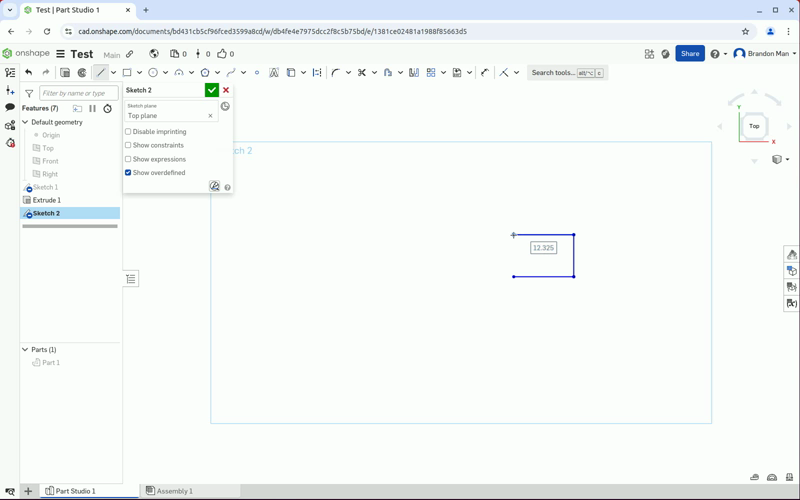
mouse_move(543, 234)
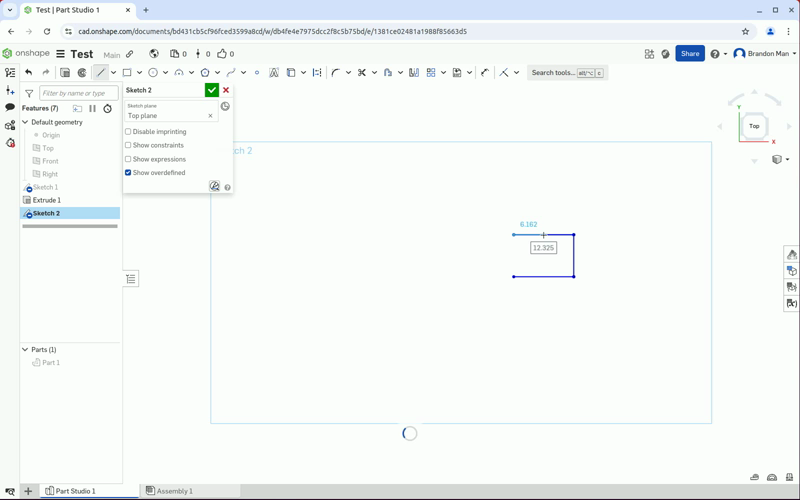
key_down(shift)
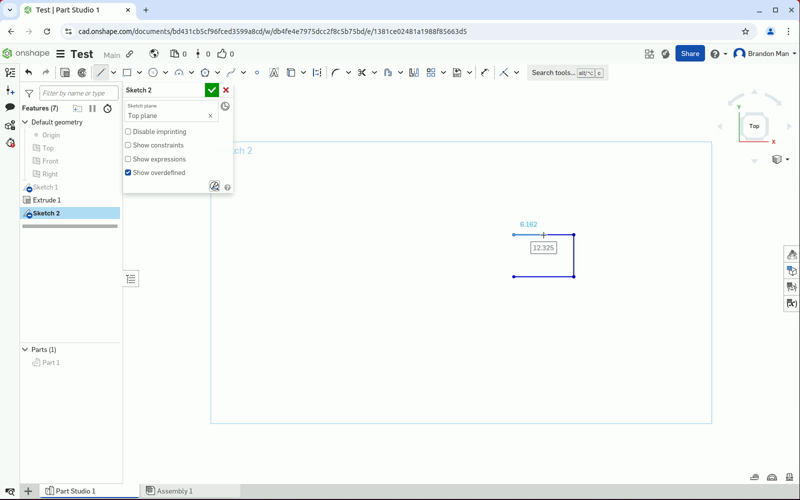
mouse_move(513, 276)
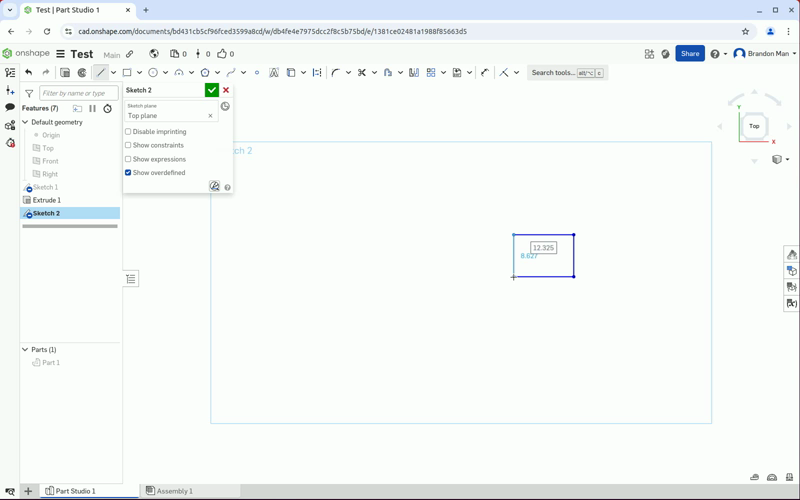
key_up(shift)
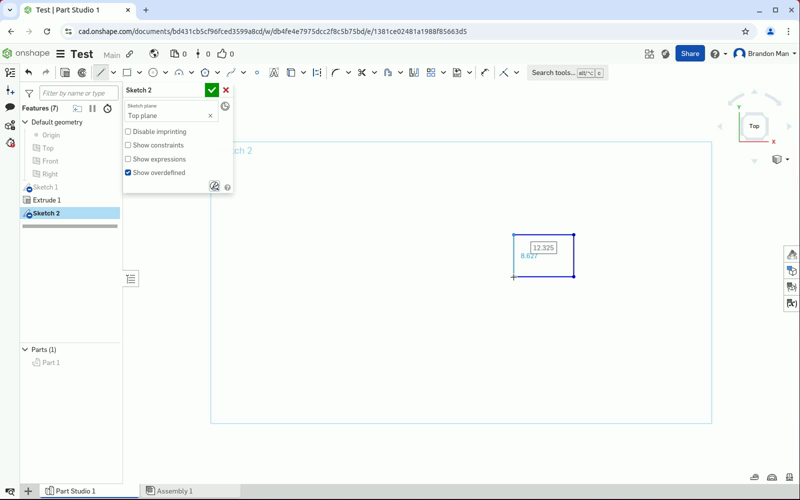
click(513, 276)
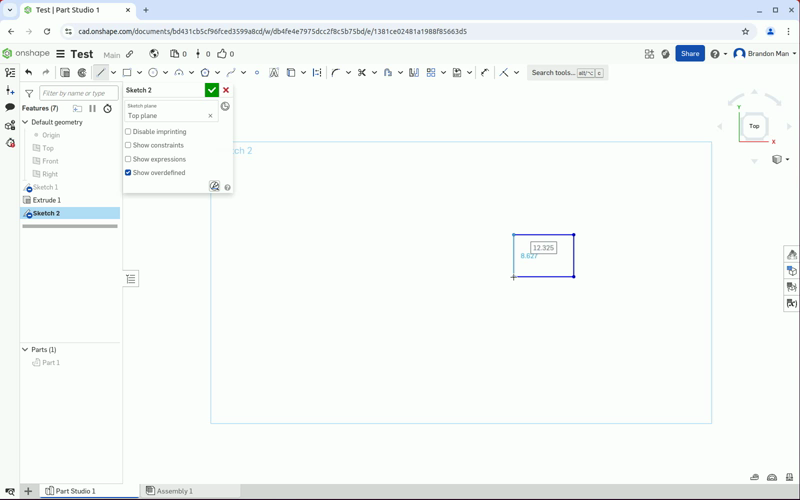
key(esc)
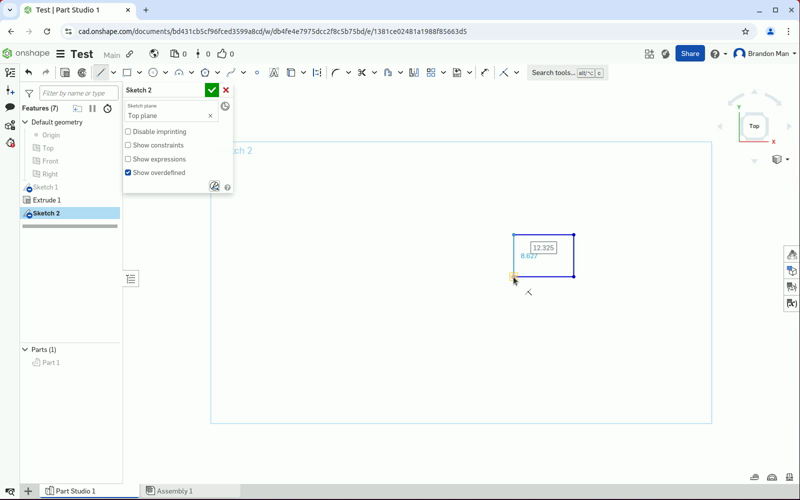
mouse_move(522, 249)
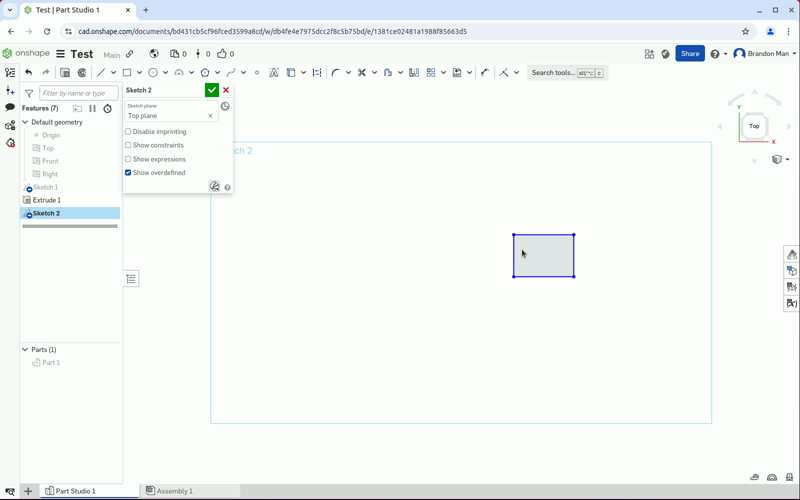
click(522, 249)
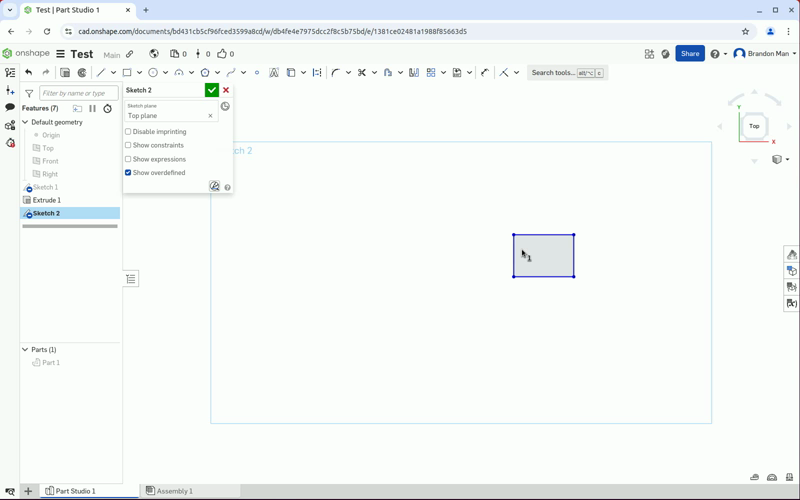
mouse_move(73, 352)
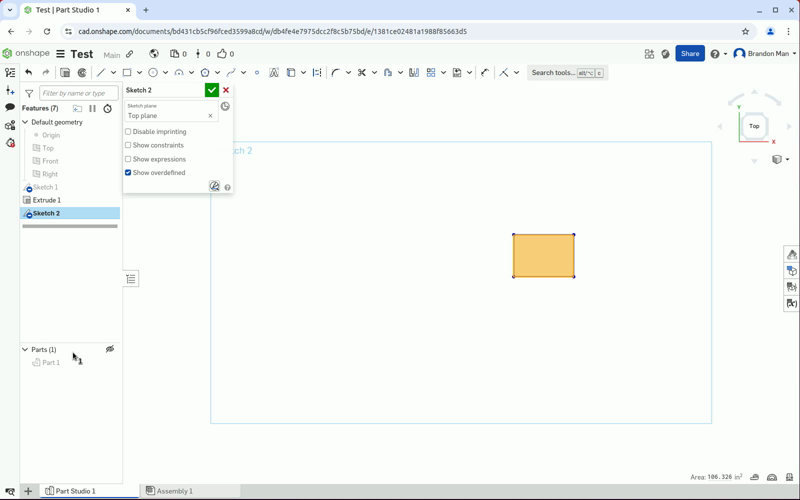
key(shift+y)
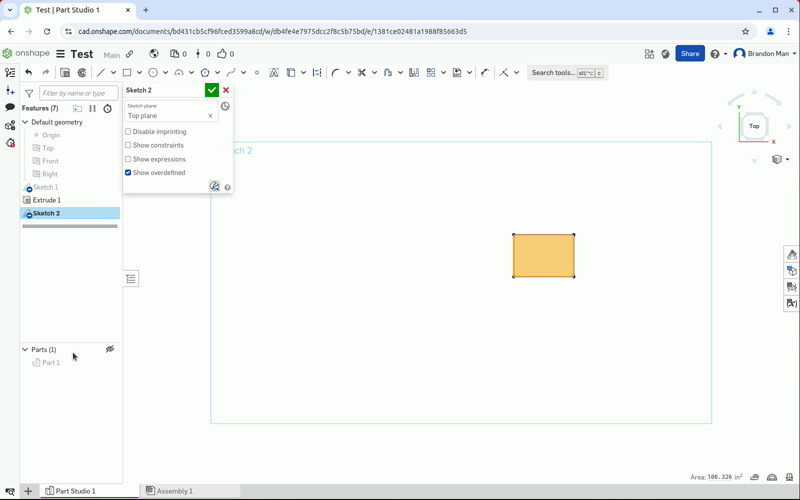
key(shift+e)
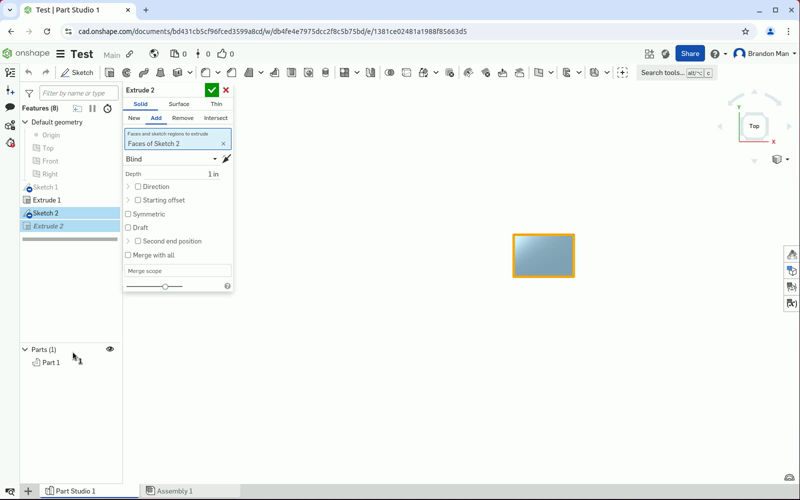
mouse_move(143, 106)
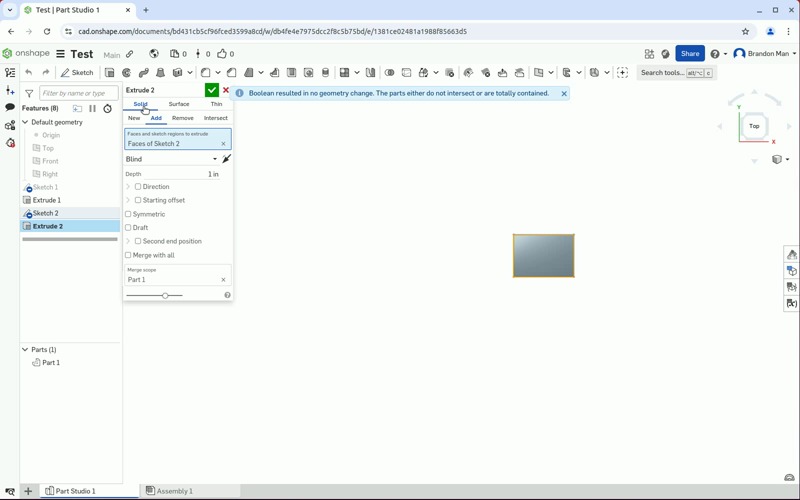
click(143, 106)
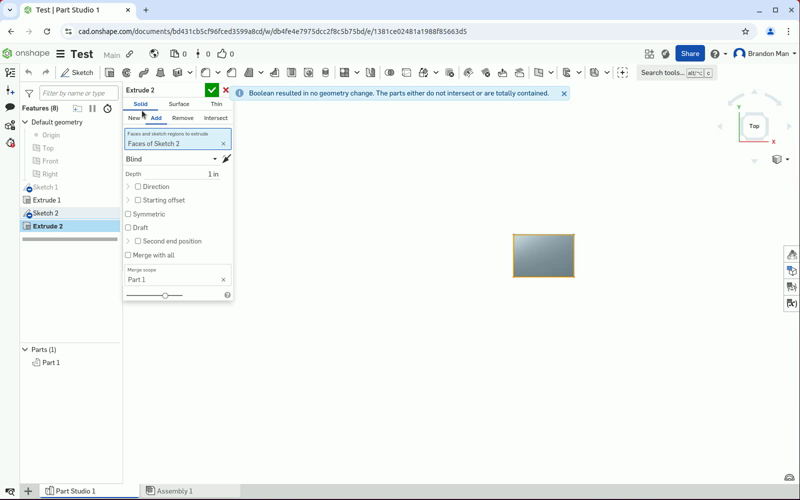
mouse_move(137, 120)
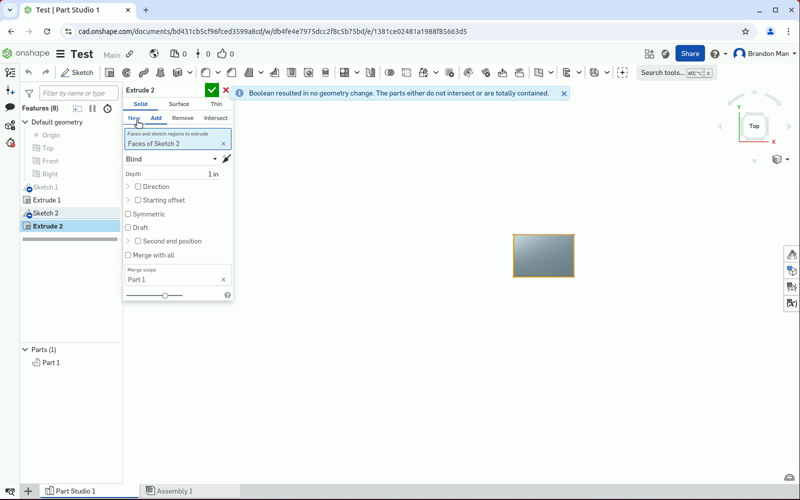
click(137, 120)
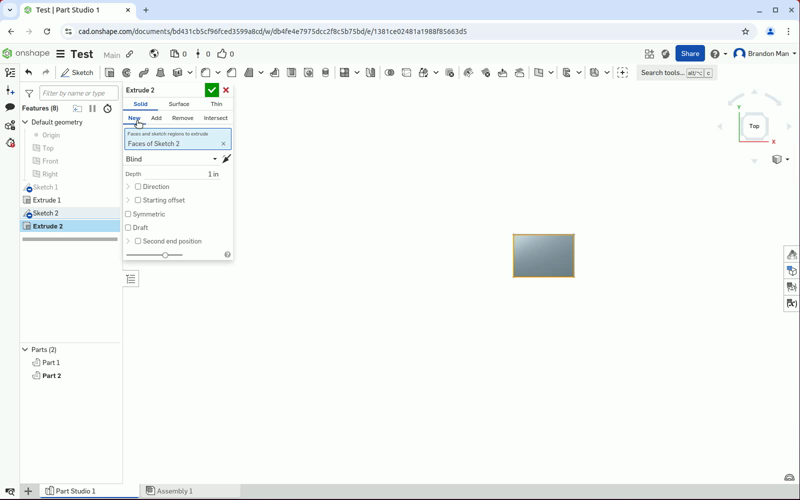
key(tab, 4)
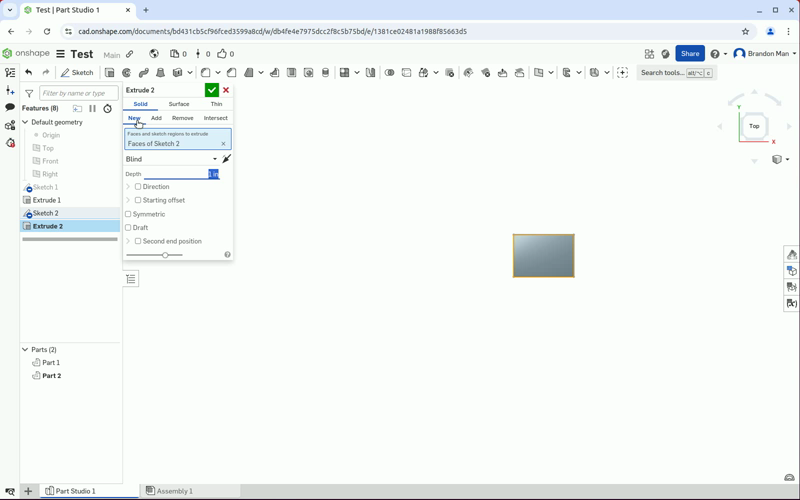
text(11.795)
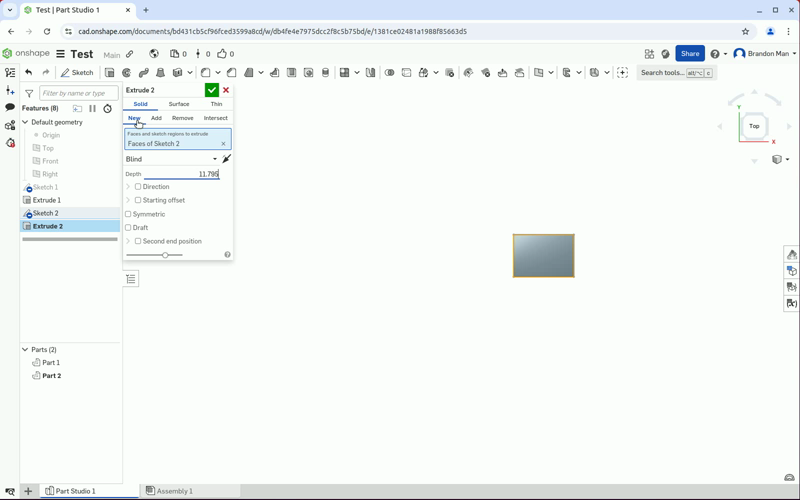
key(enter)
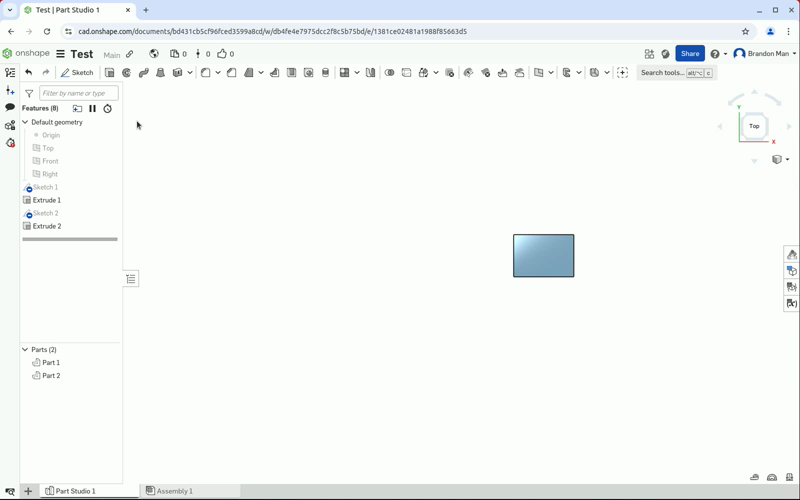
key(shift+h)
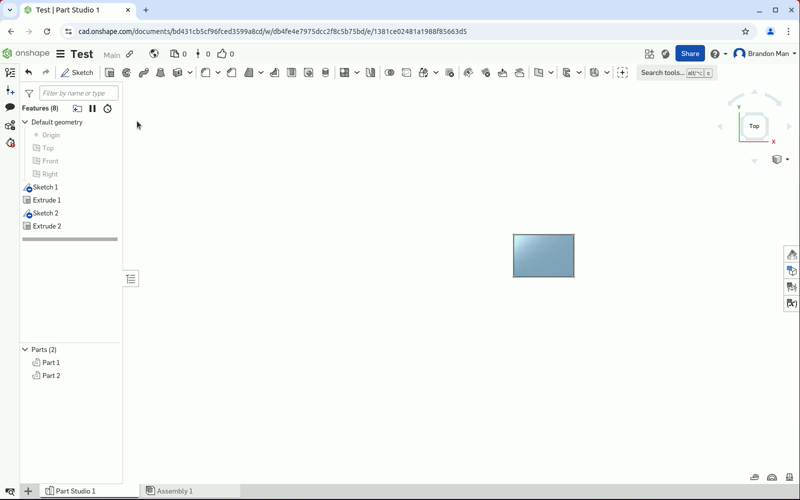
key(shift+h)
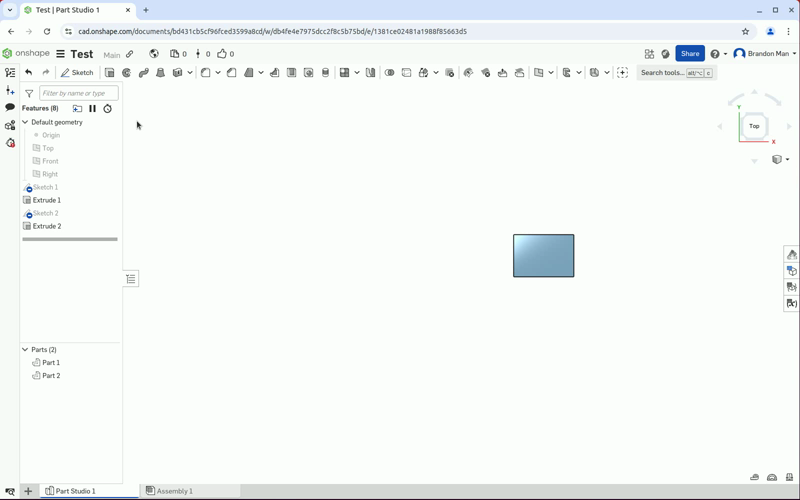
mouse_move(73, 189)
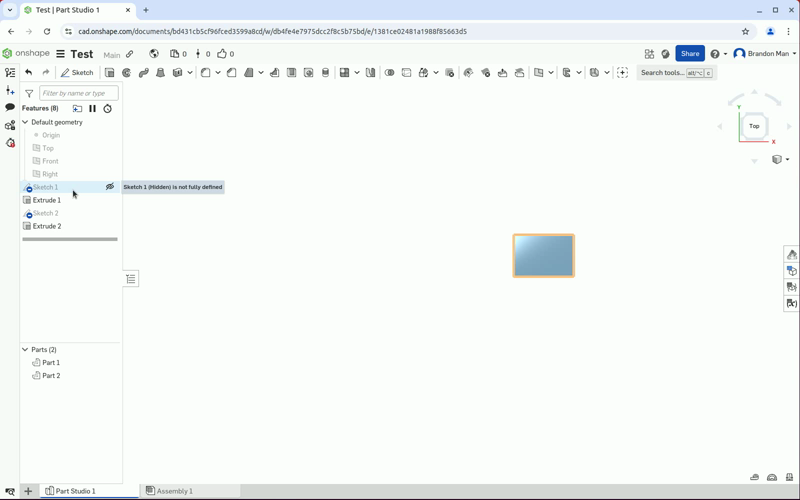
click(73, 189)
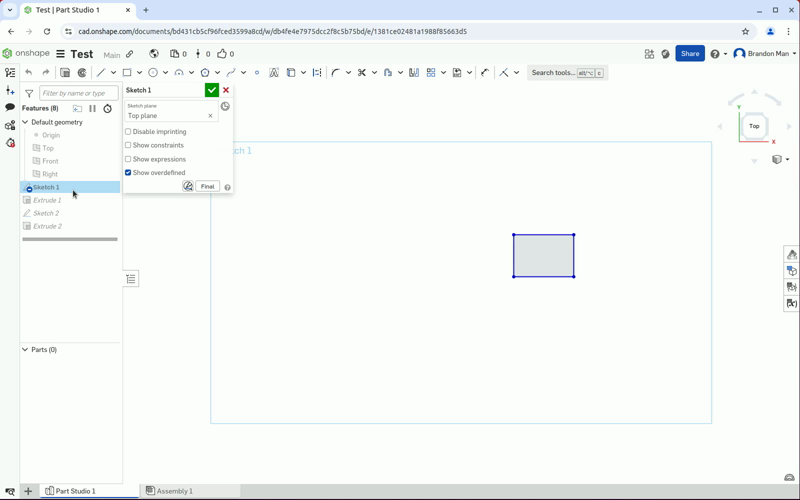
mouse_move(229, 92)
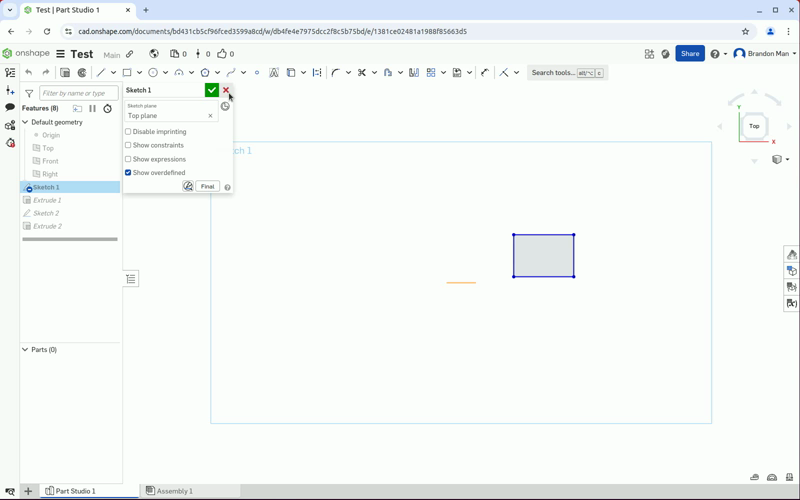
click(229, 92)
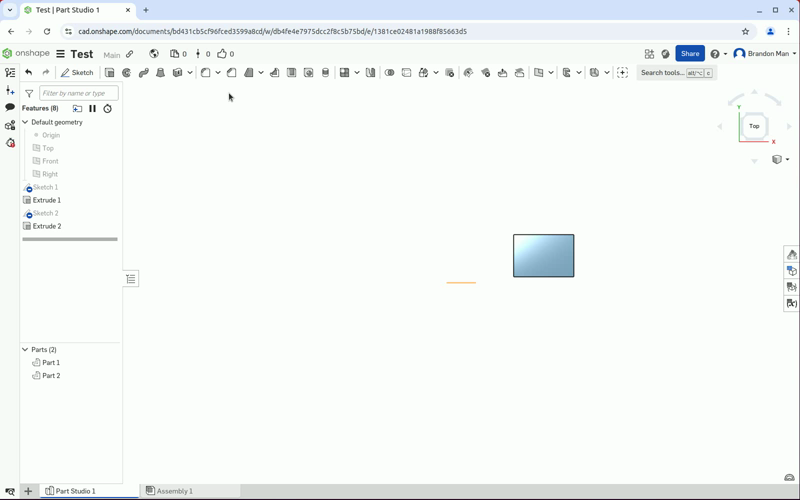
mouse_move(73, 352)
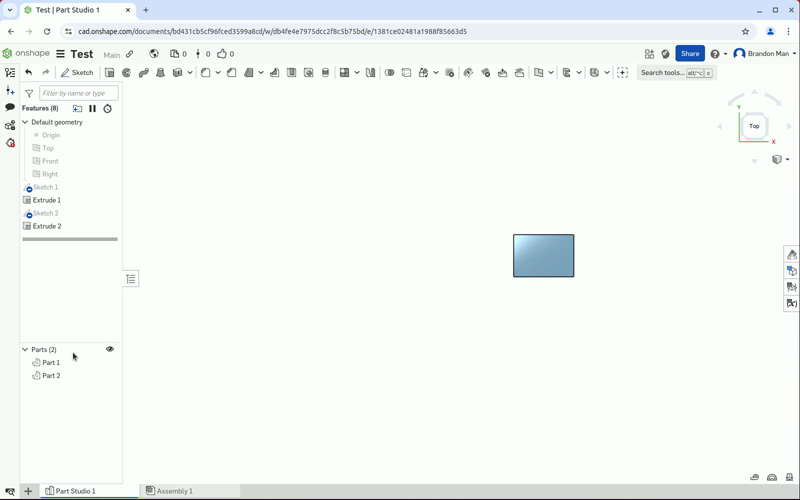
key(y)
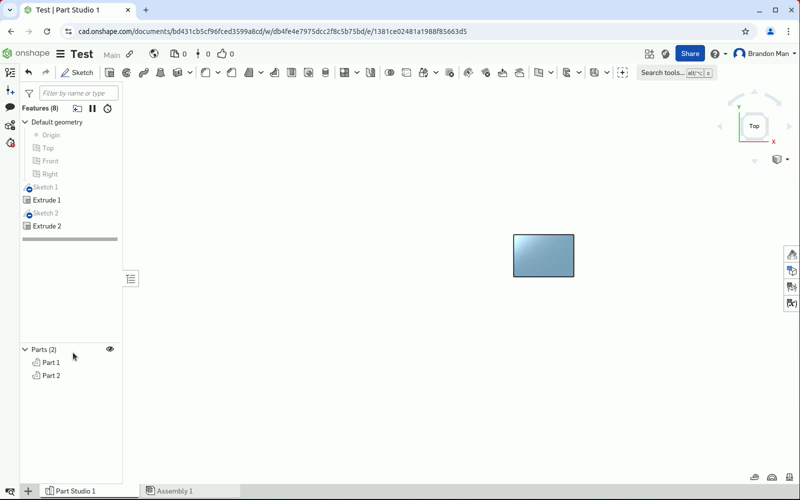
key(shift+p)
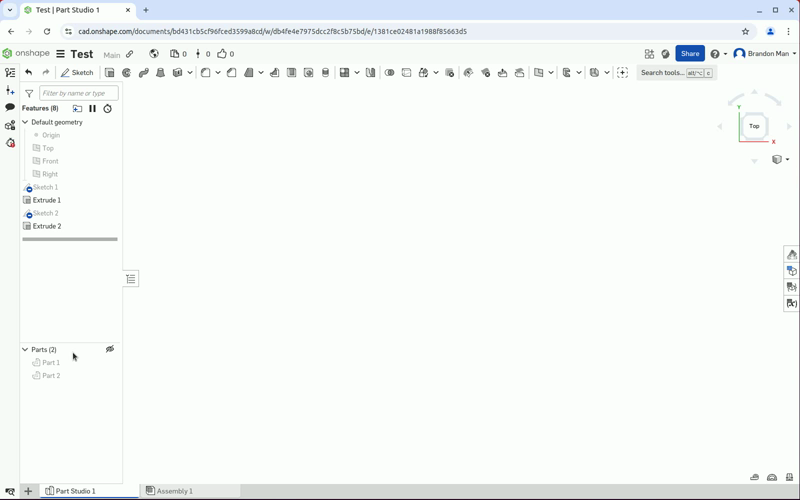
key(space)
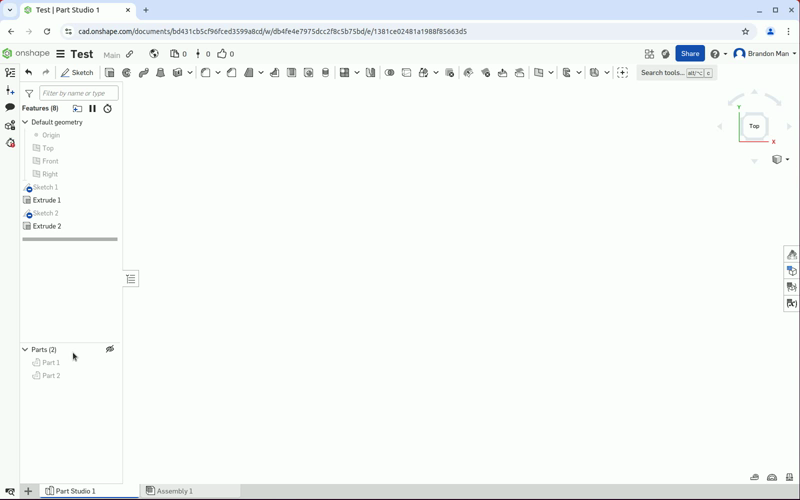
key_down(shift)
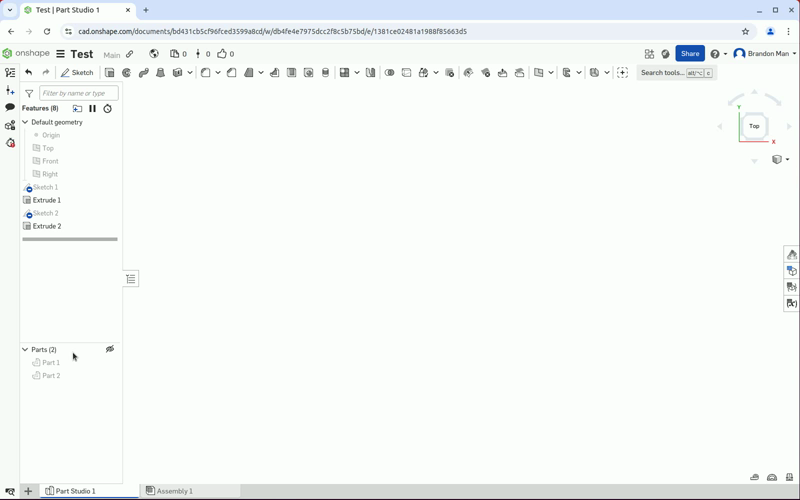
key(up)
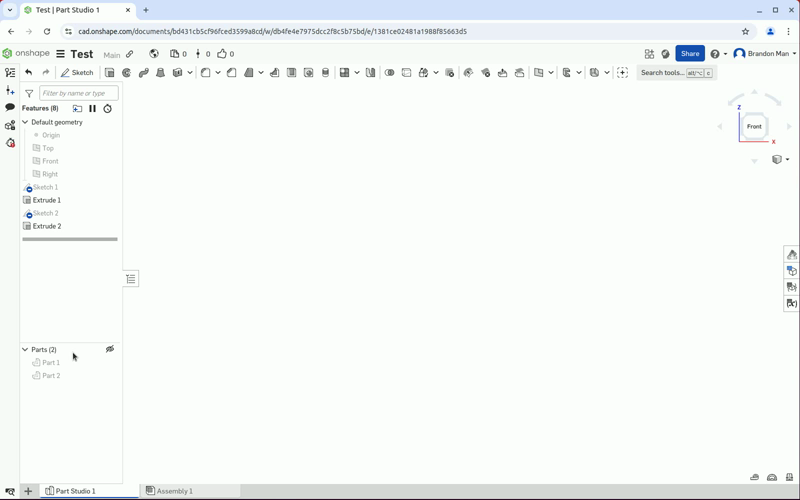
key_up(shift)
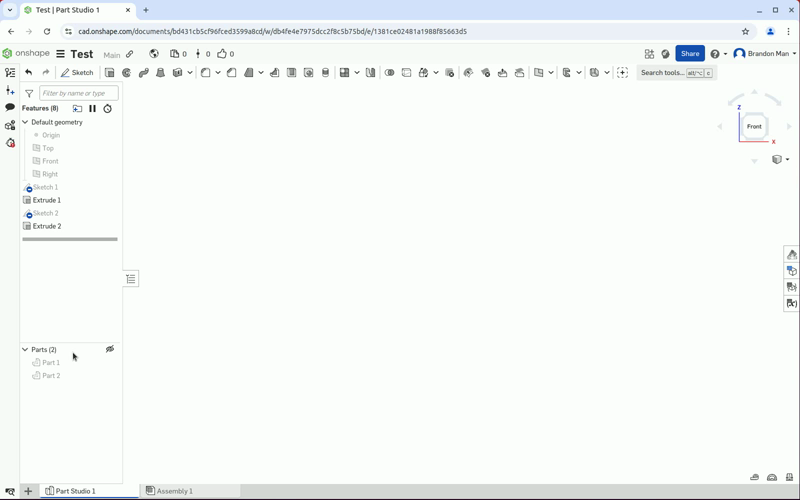
mouse_move(73, 352)
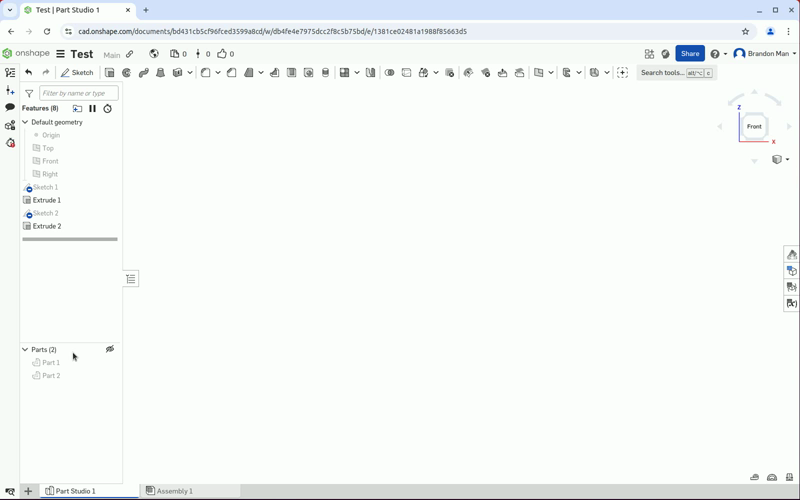
key(shift+y)
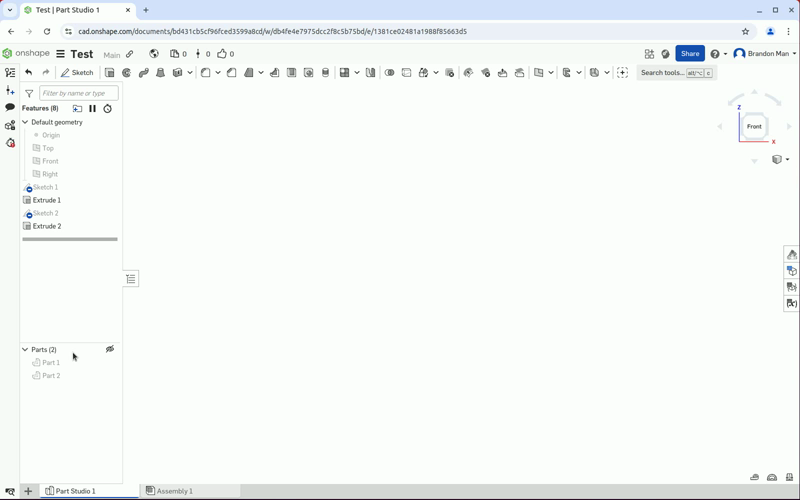
key(shift+s)
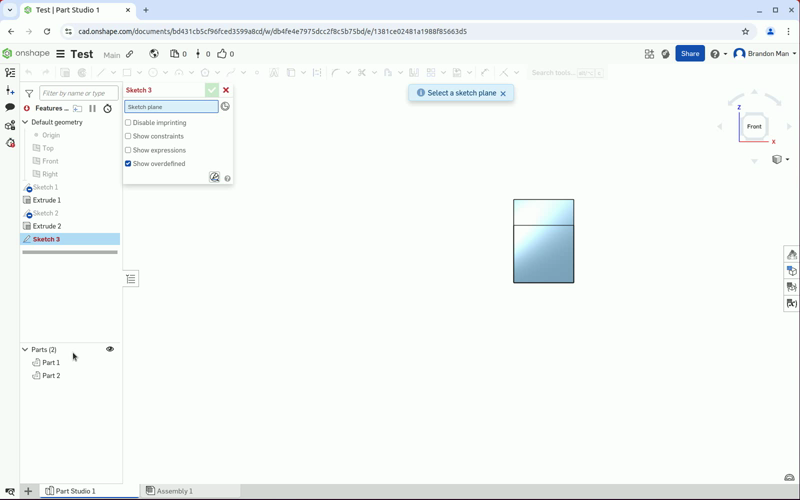
mouse_move(73, 163)
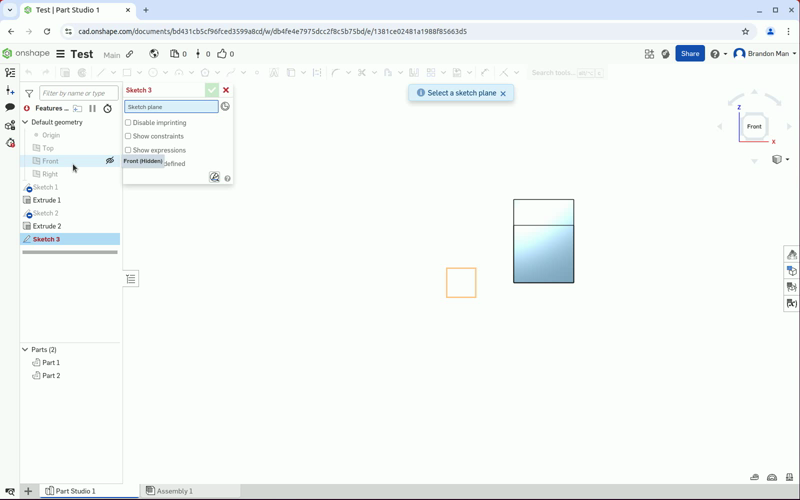
click(73, 163)
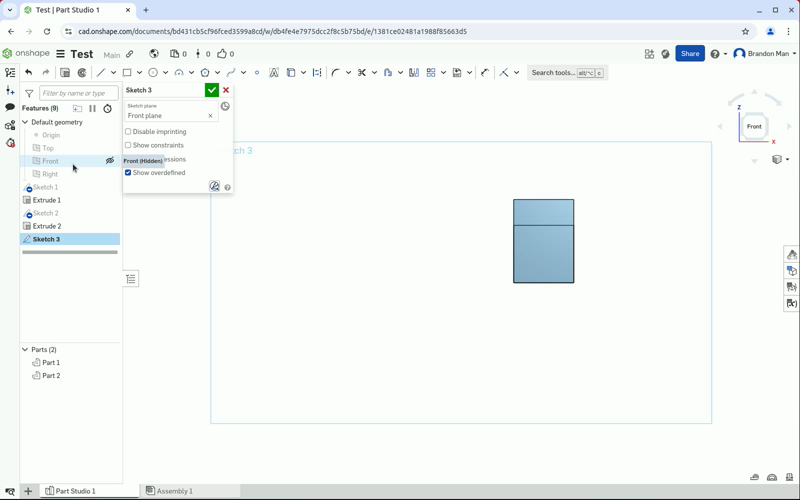
mouse_move(73, 352)
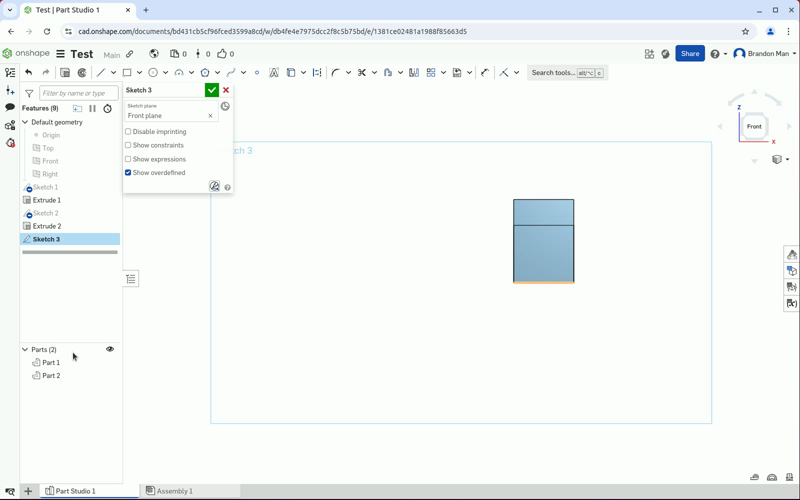
key(y)
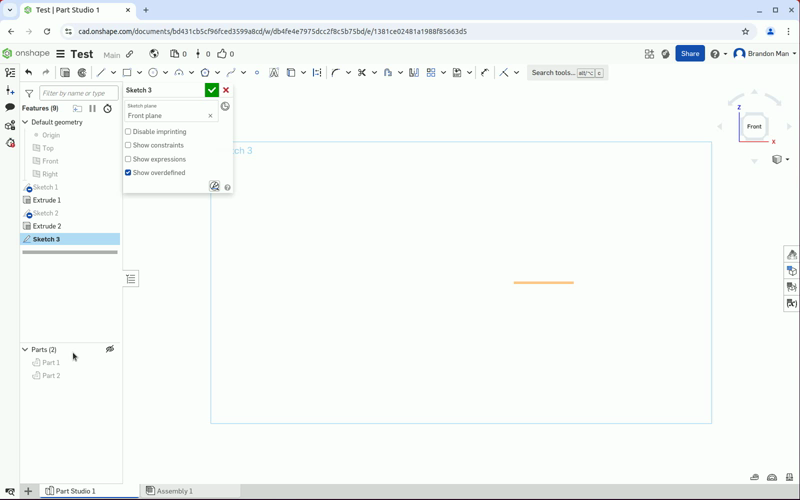
key(c)
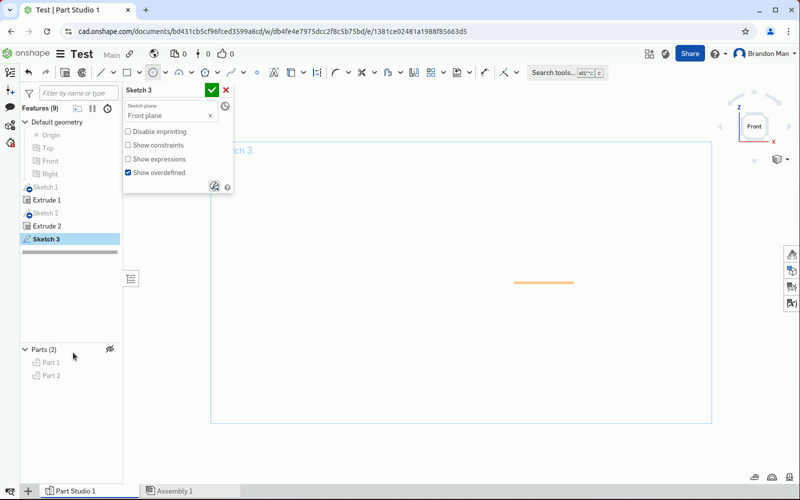
key_down(shift)
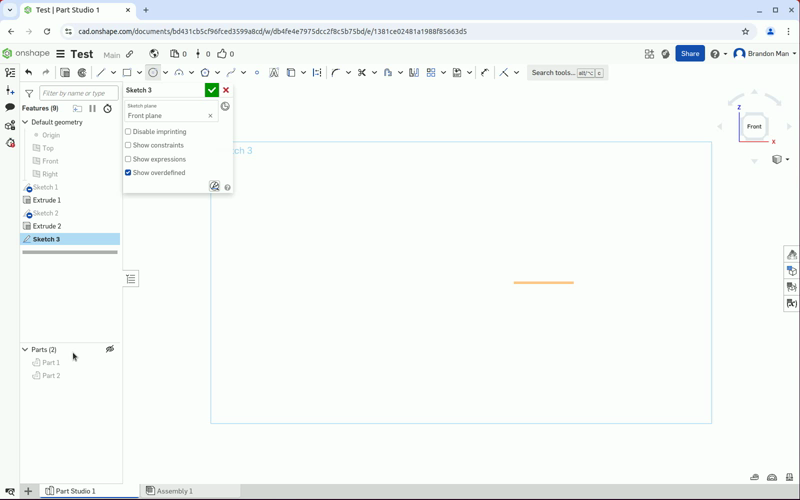
mouse_move(464, 246)
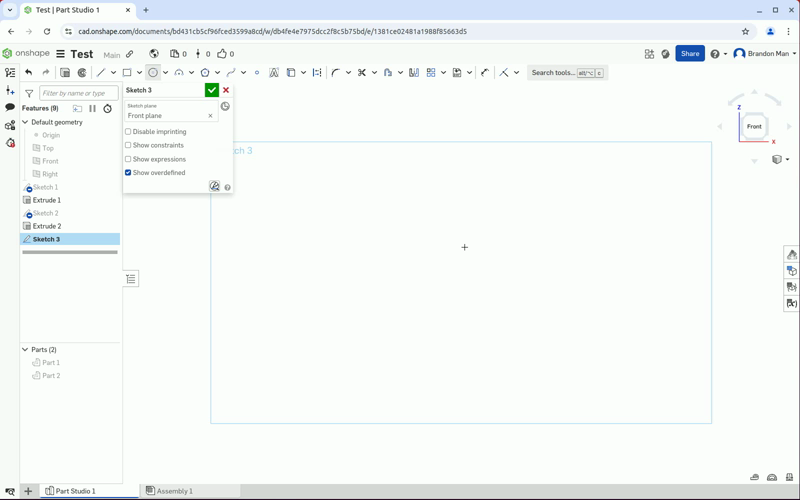
click(464, 246)
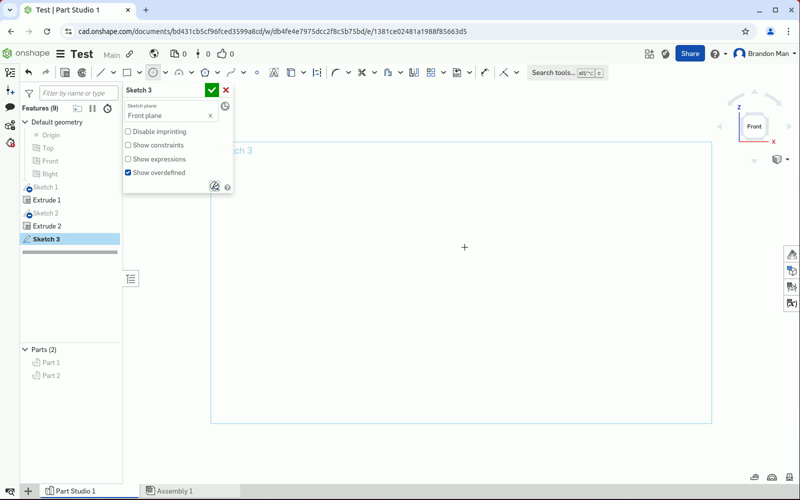
key_up(shift)
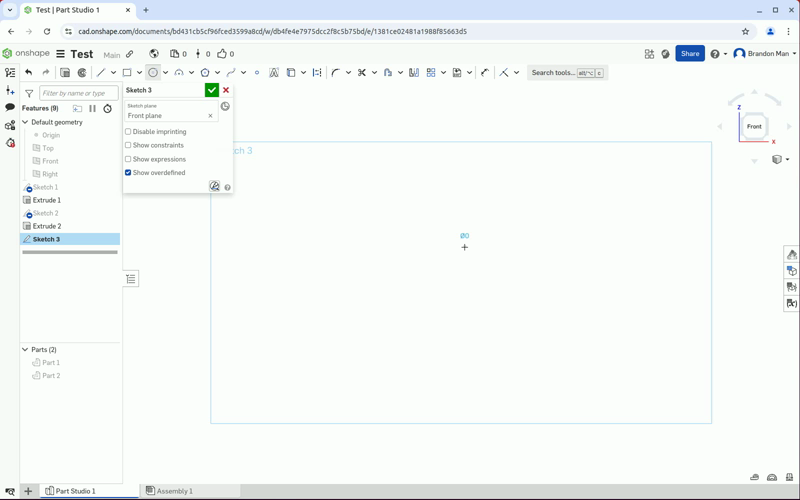
mouse_move(478, 246)
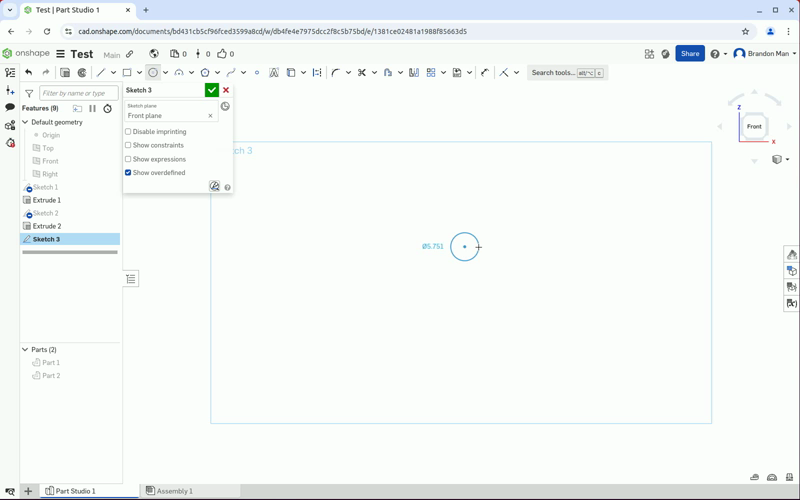
click(478, 246)
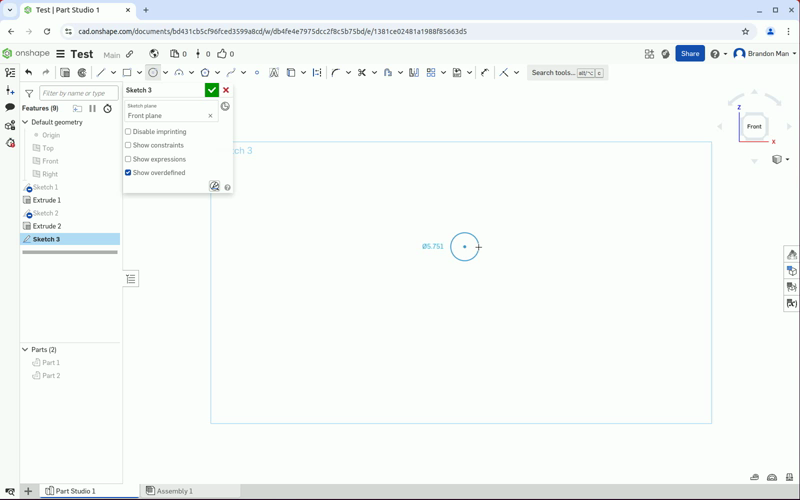
key(esc)
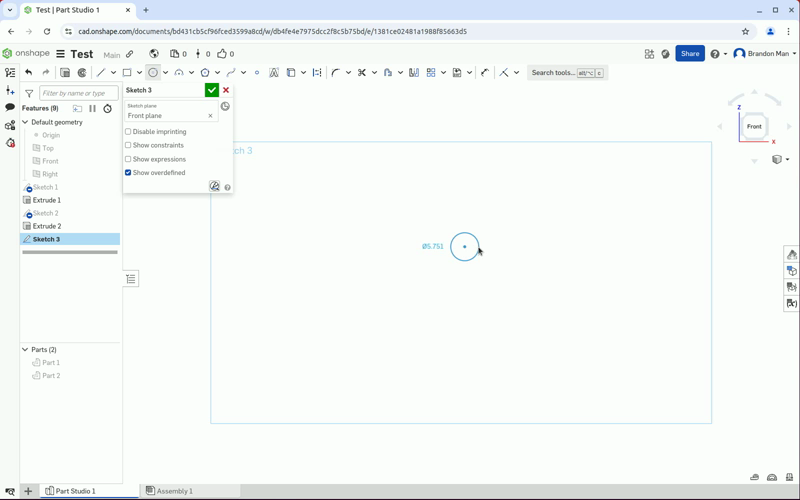
mouse_move(463, 240)
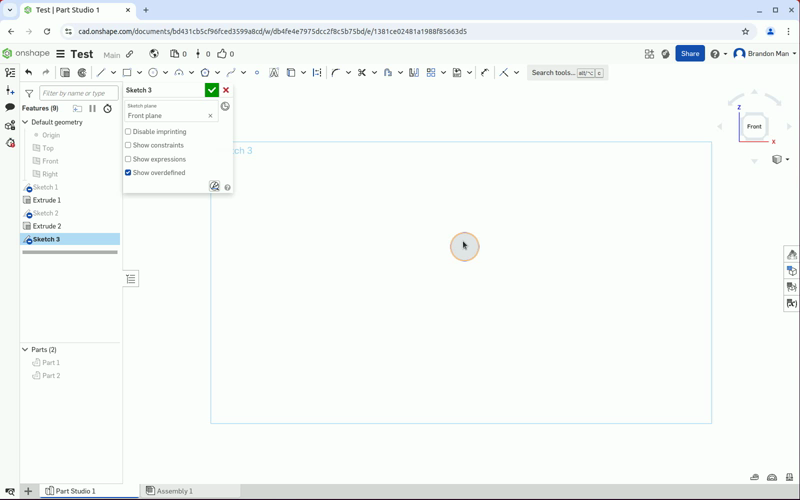
scroll(6)
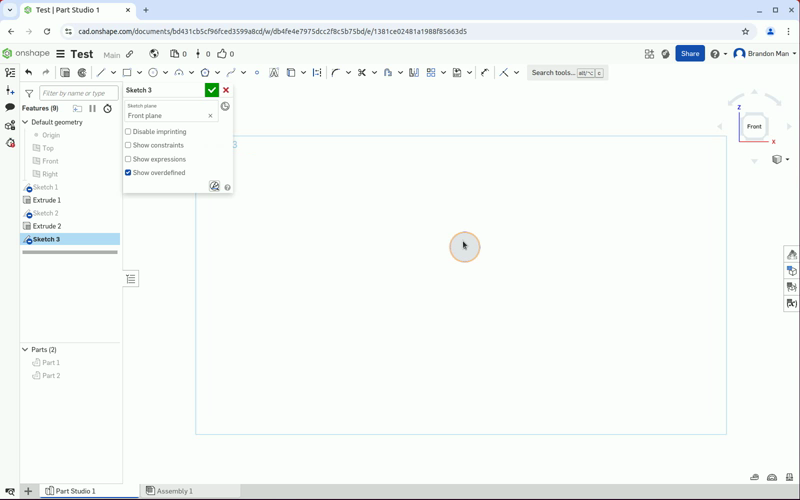
scroll(6)
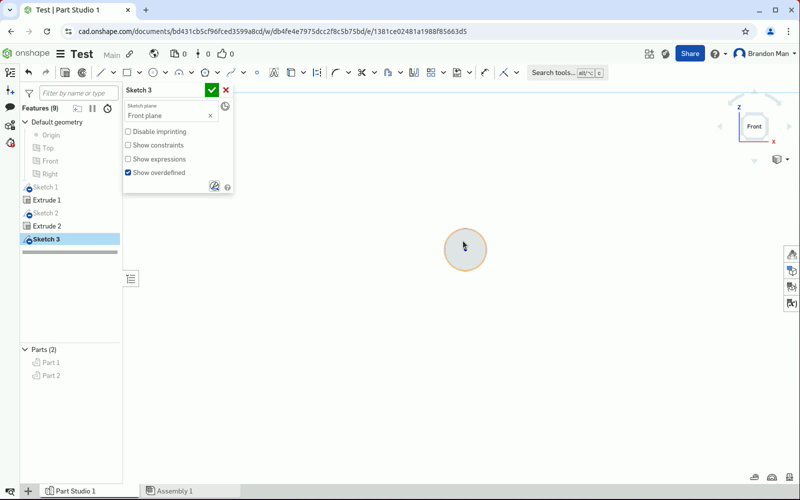
scroll(6)
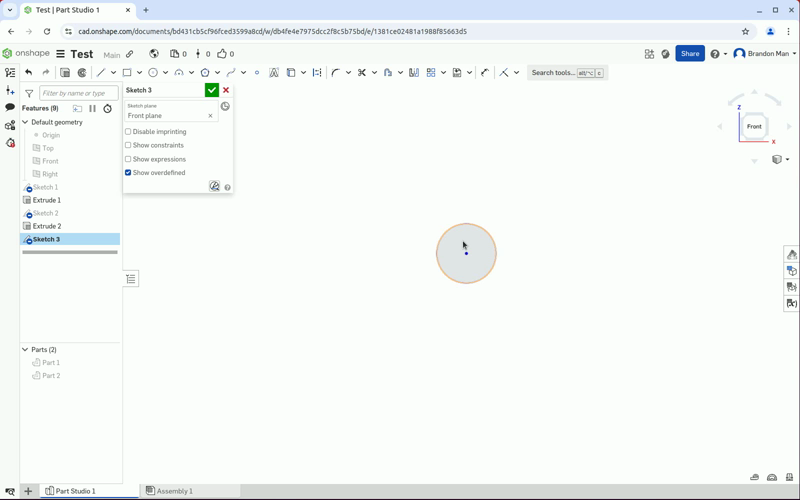
scroll(6)
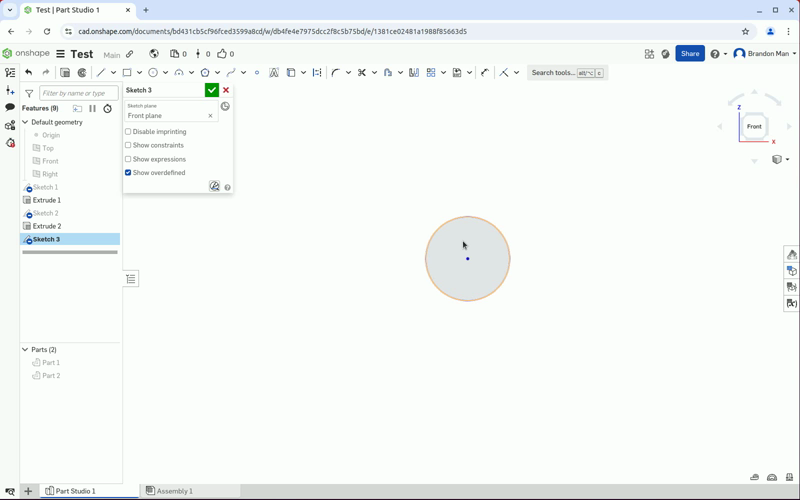
scroll(6)
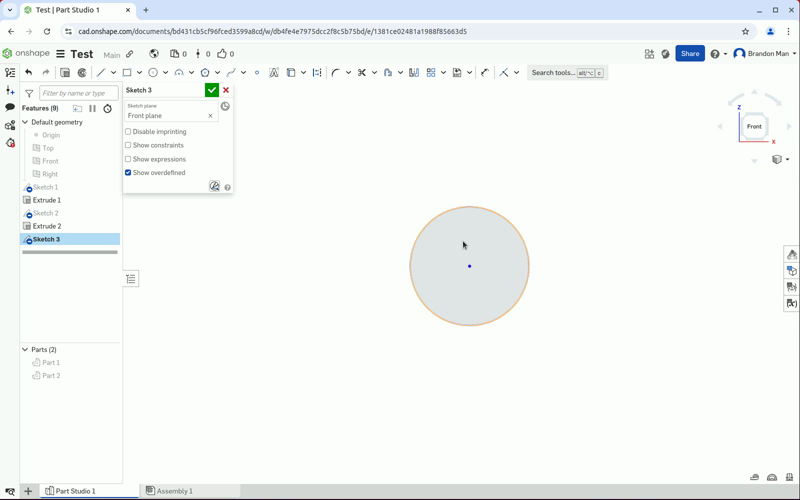
scroll(6)
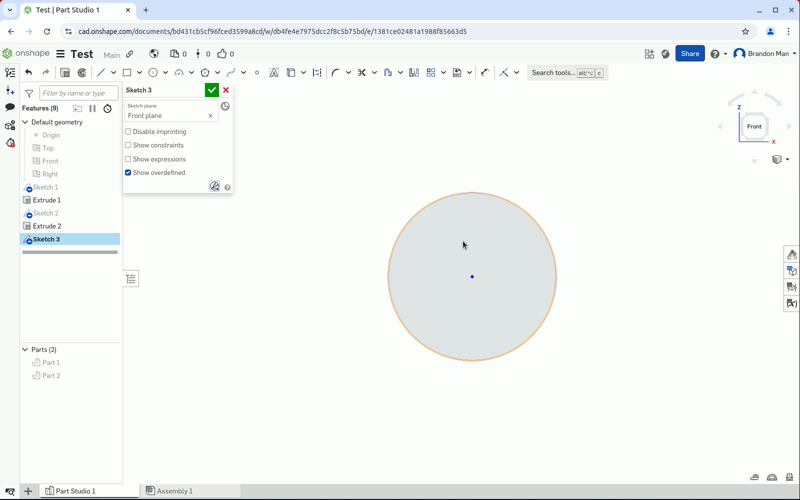
scroll(6)
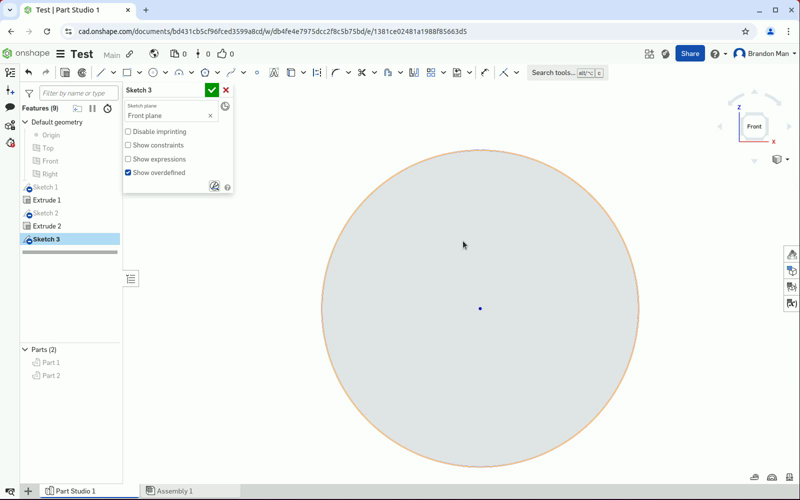
click(463, 240)
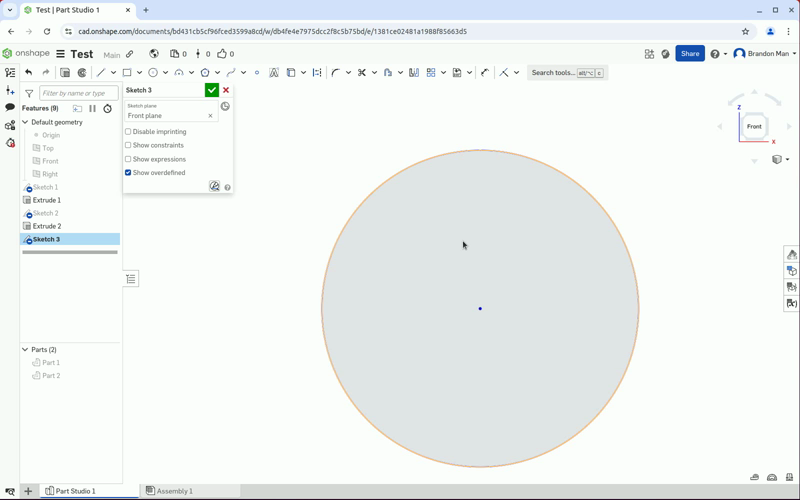
scroll(-6)
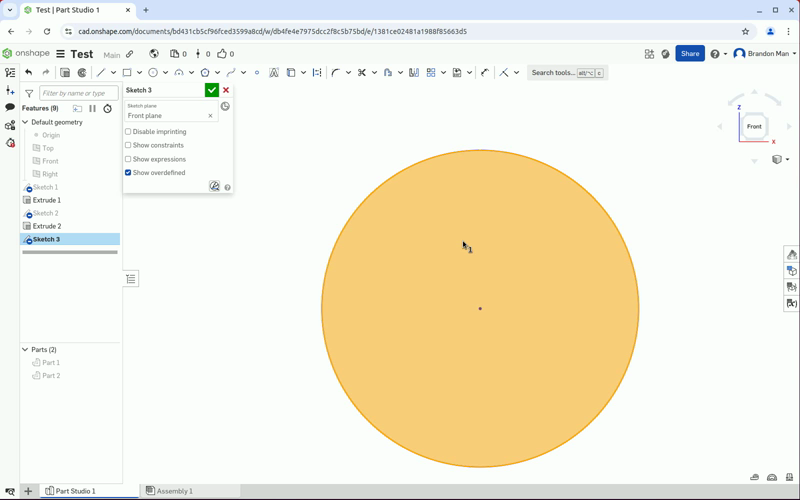
scroll(-6)
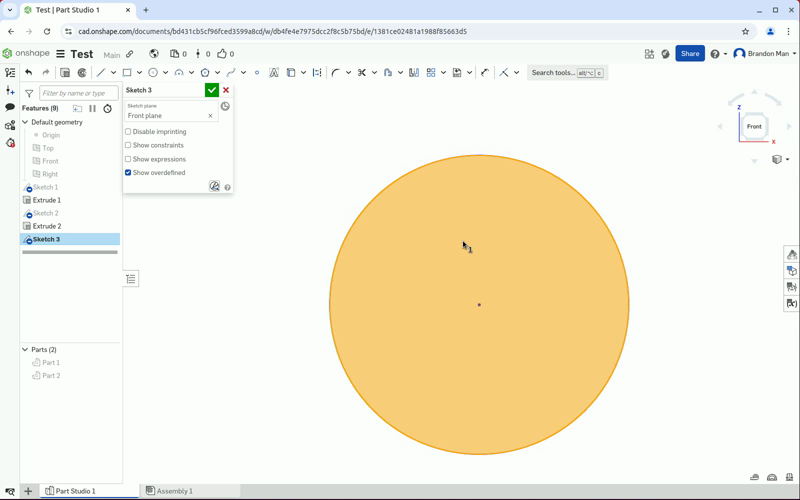
scroll(-6)
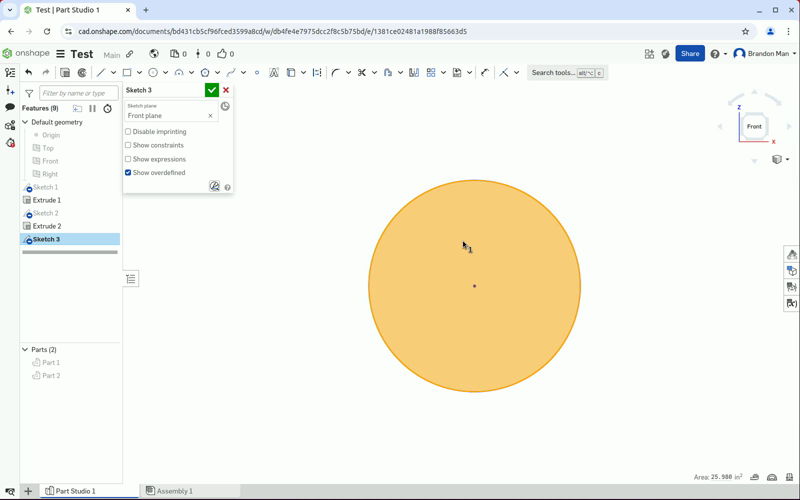
scroll(-6)
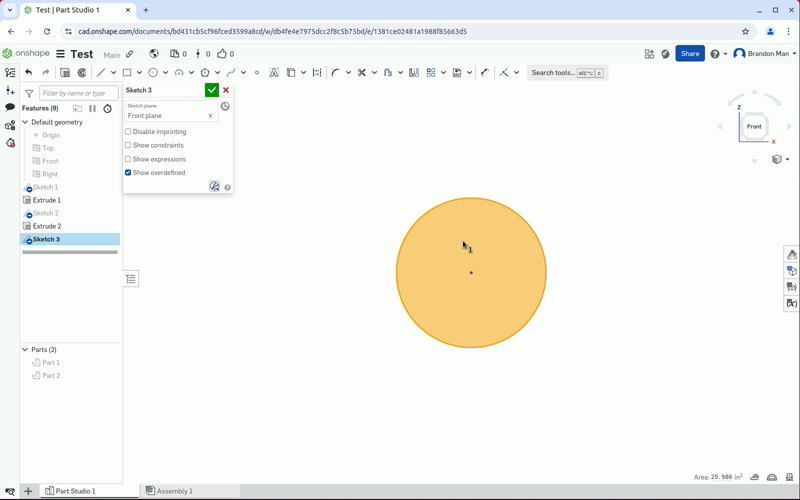
scroll(-6)
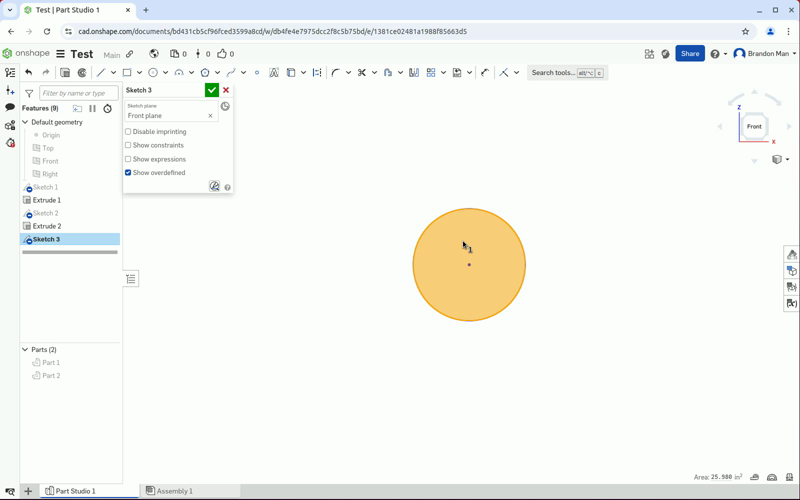
scroll(-6)
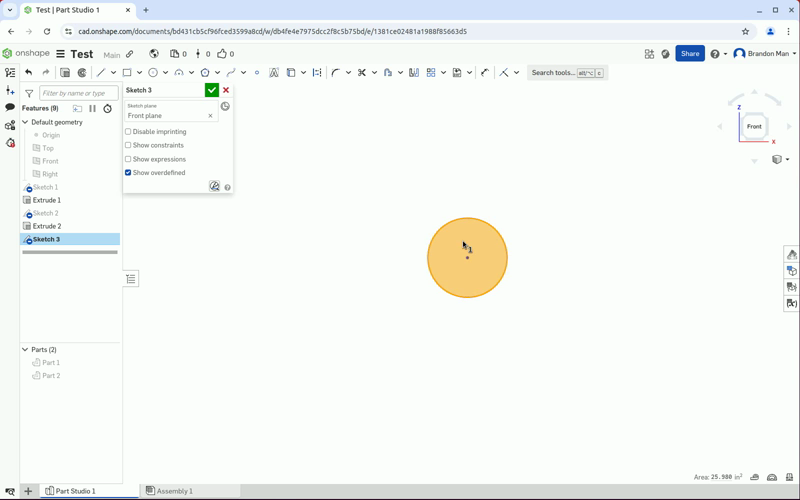
scroll(-6)
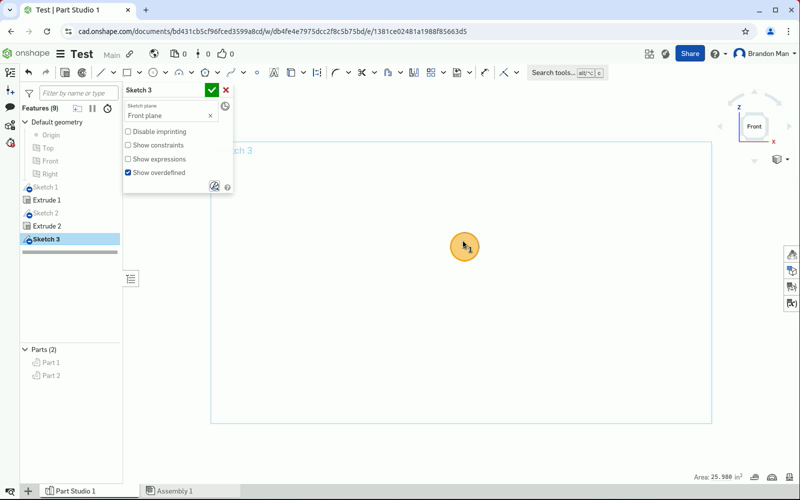
mouse_move(73, 352)
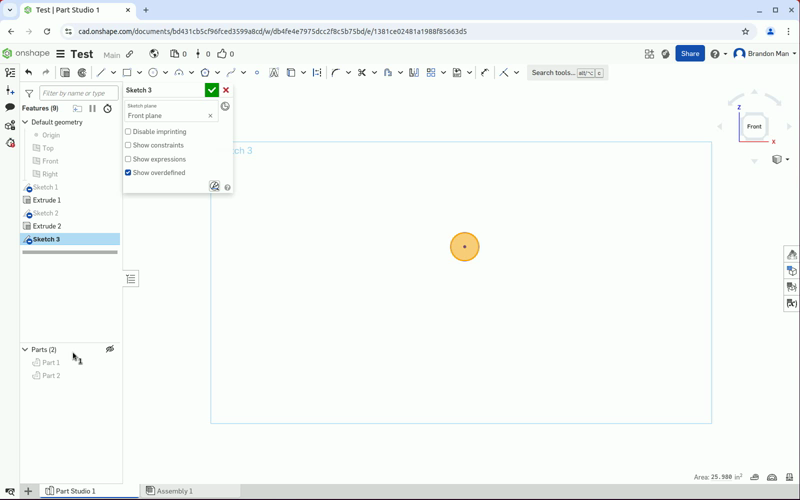
key(shift+y)
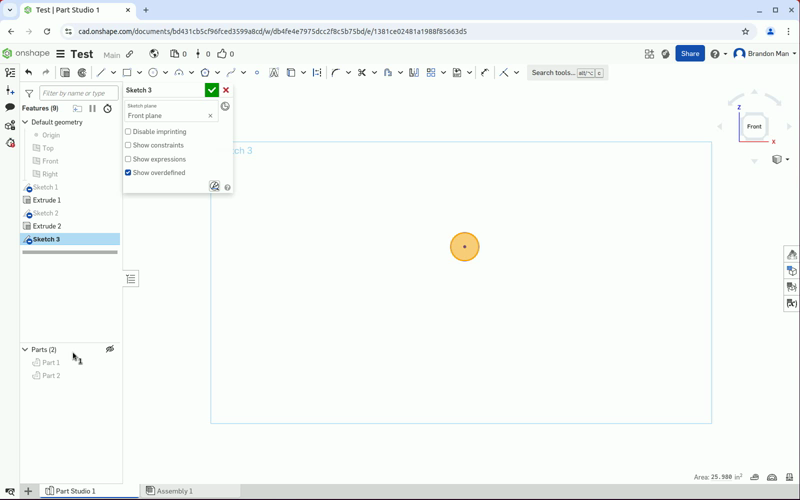
key(shift+e)
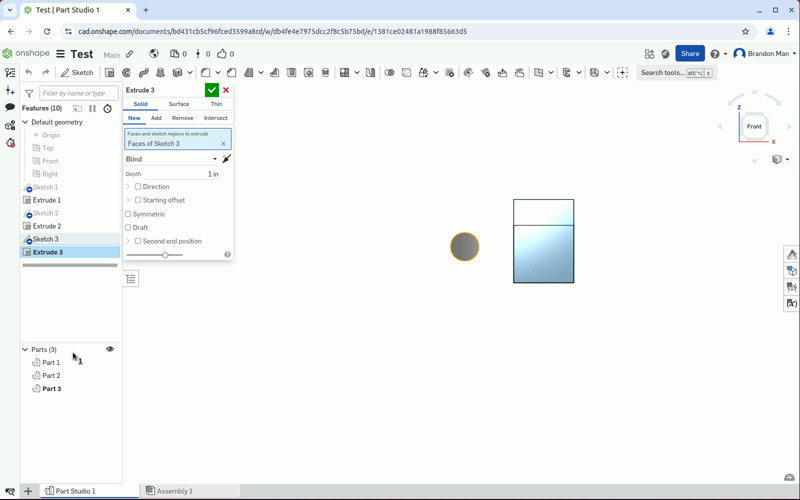
mouse_move(143, 106)
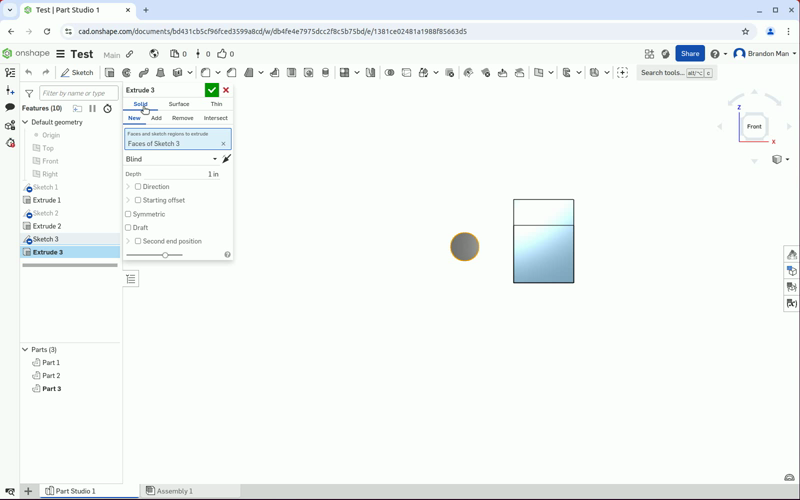
click(143, 106)
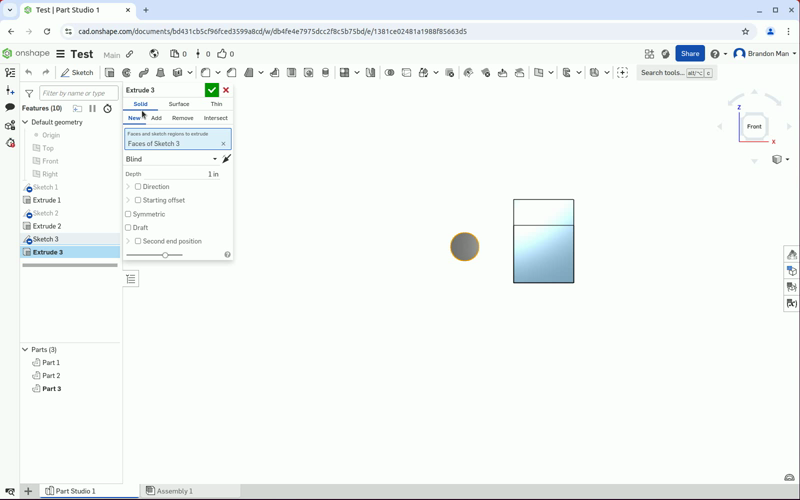
mouse_move(137, 120)
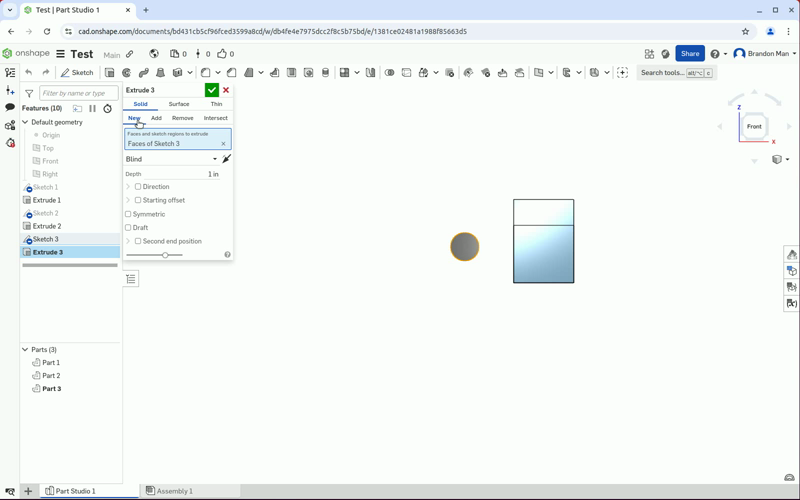
click(137, 120)
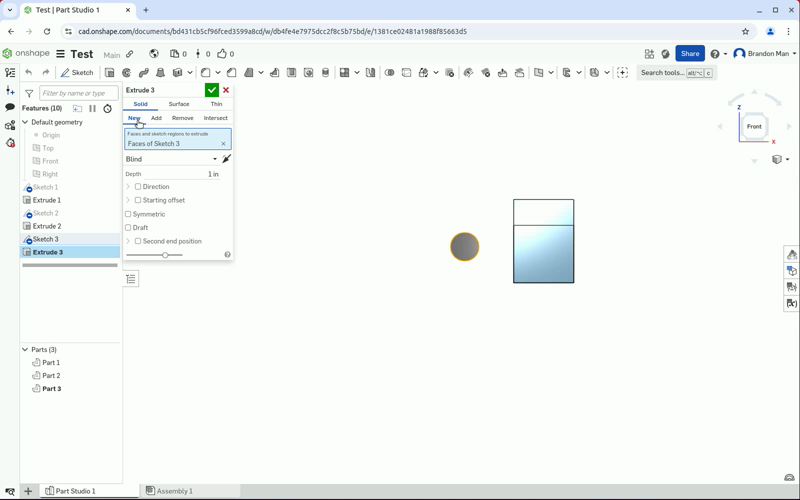
key(tab, 4)
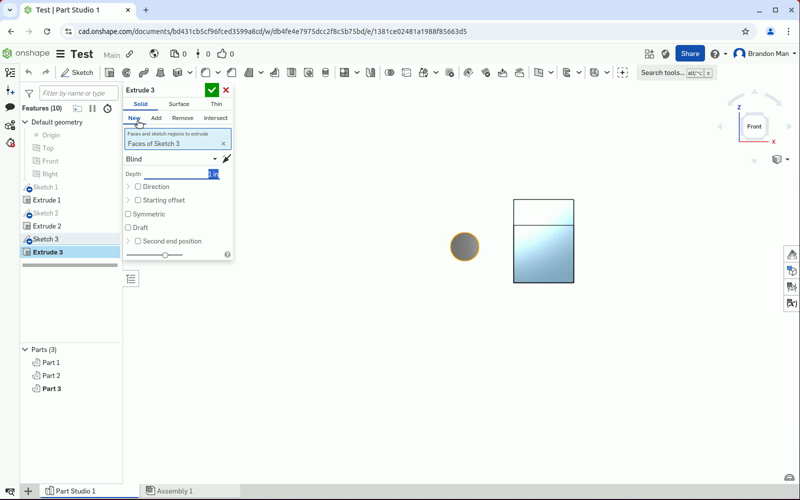
text(11.795)
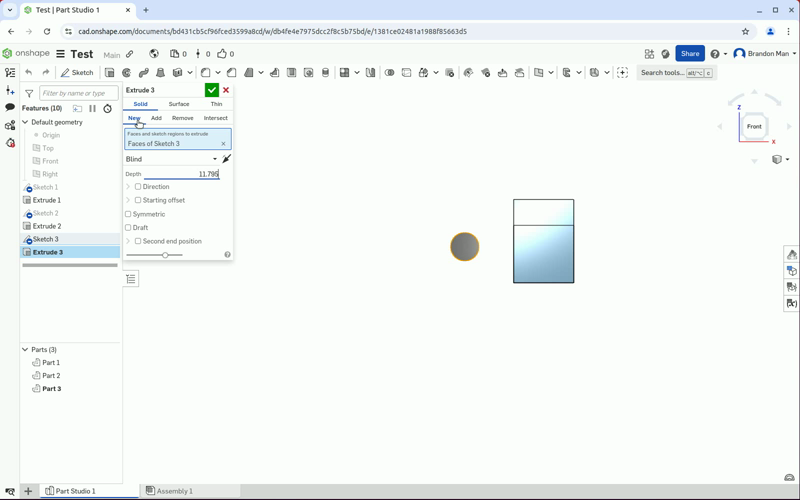
key(enter)
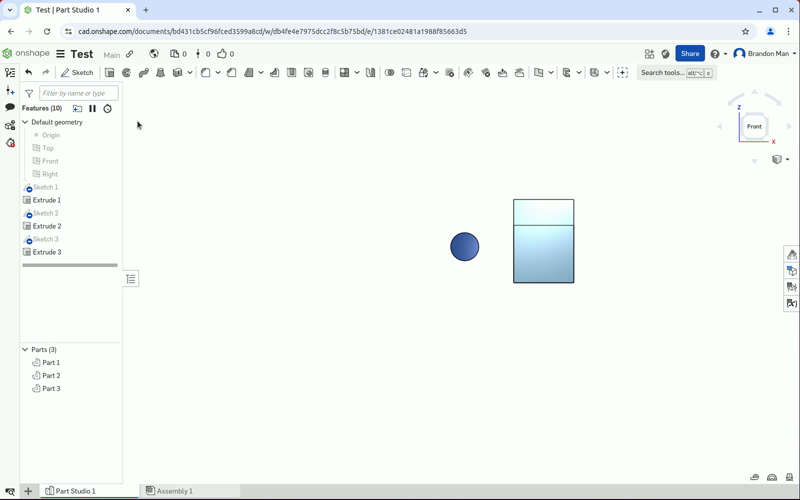
key(shift+h)
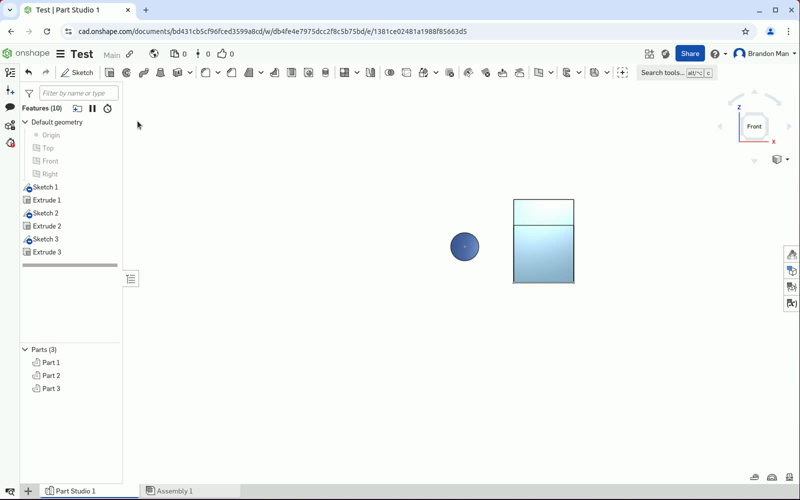
key(shift+h)
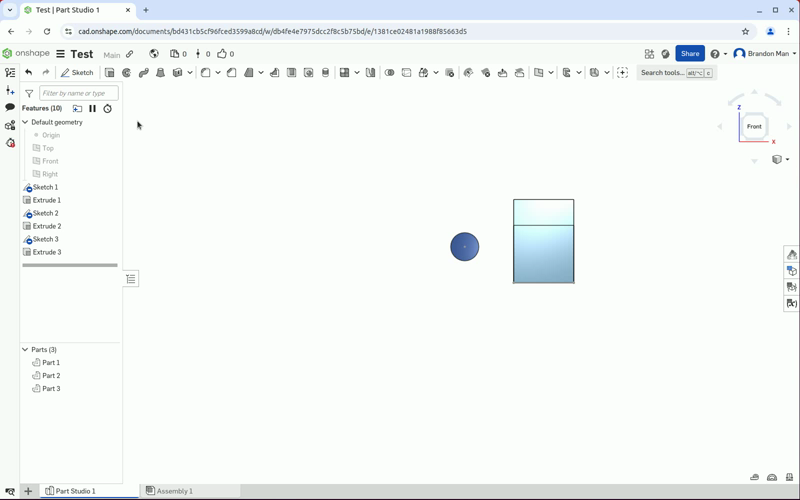
key(shift+7)
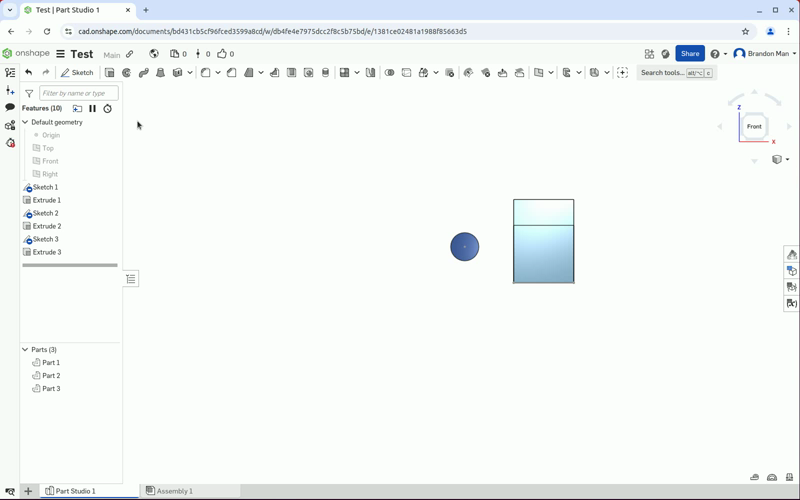
key(left, 2)
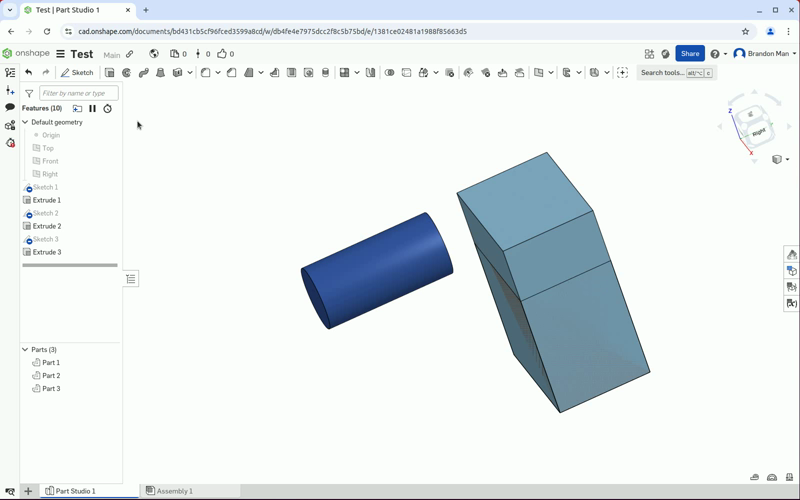
key(down, 2)
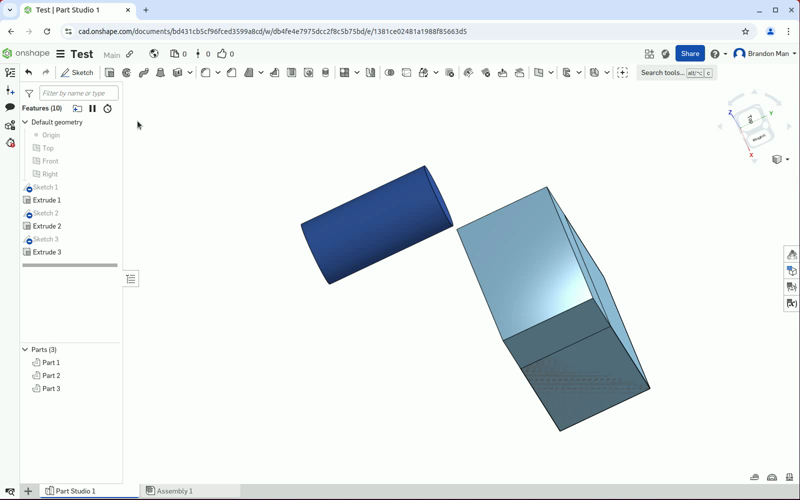
key(up, 2)
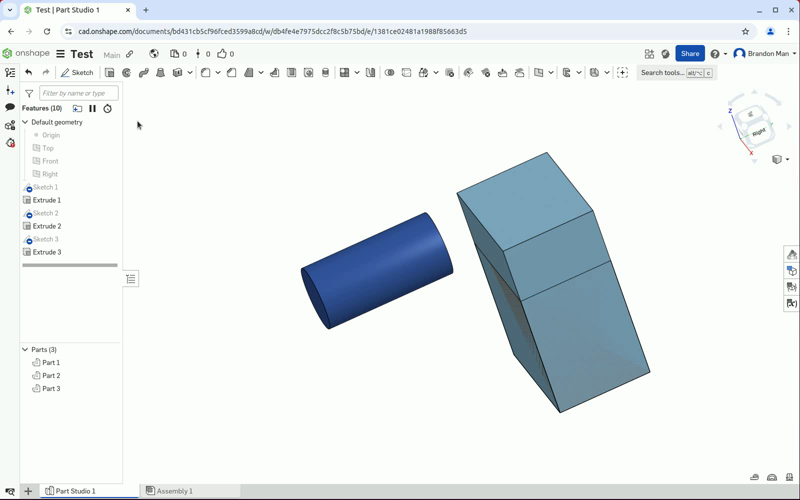
key(right, 2)
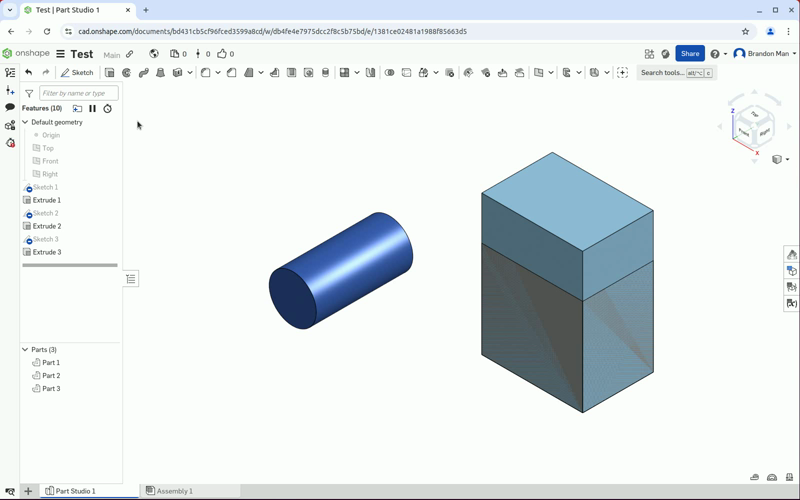
mouse_move(73, 189)
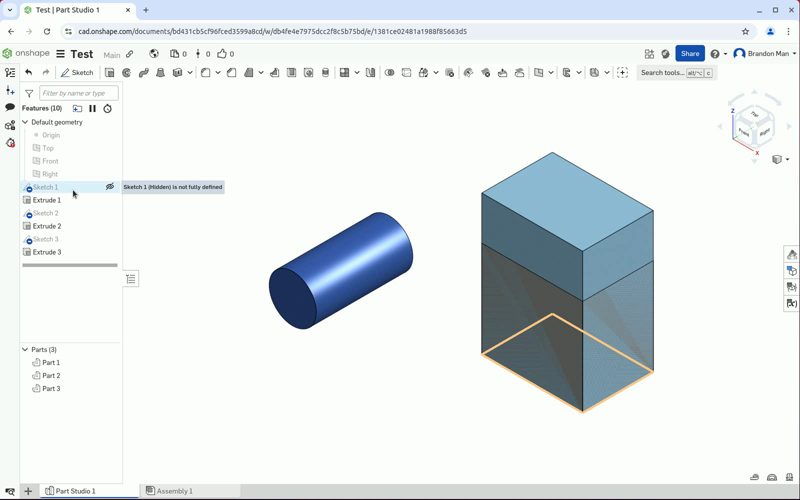
click(73, 189)